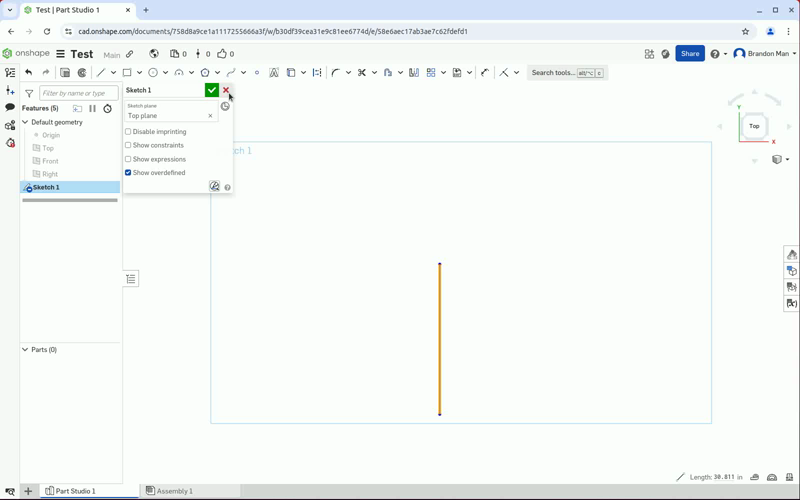
key(shift+h)
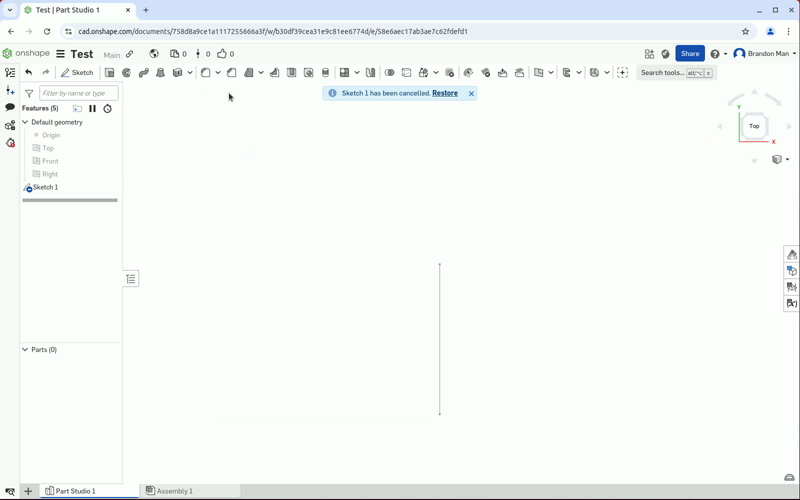
key(shift+s)
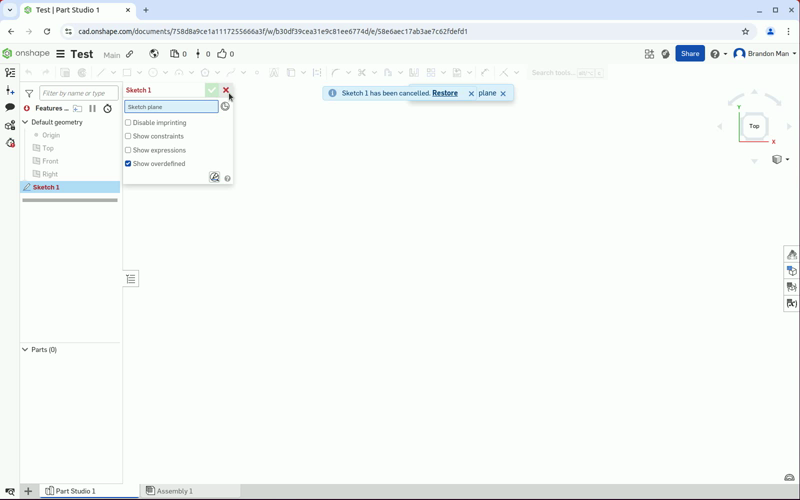
mouse_move(73, 150)
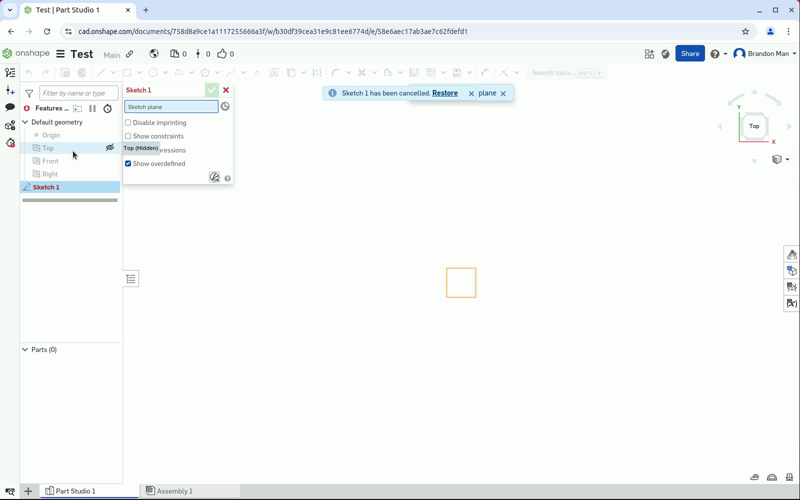
click(73, 150)
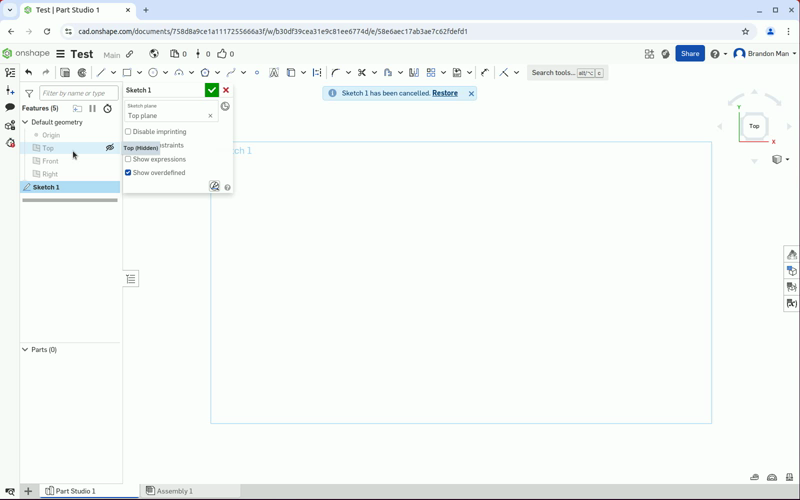
mouse_move(73, 352)
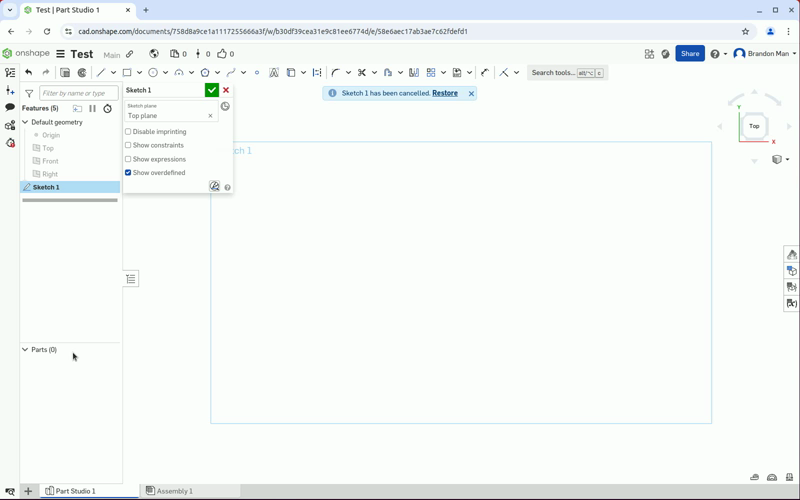
key(y)
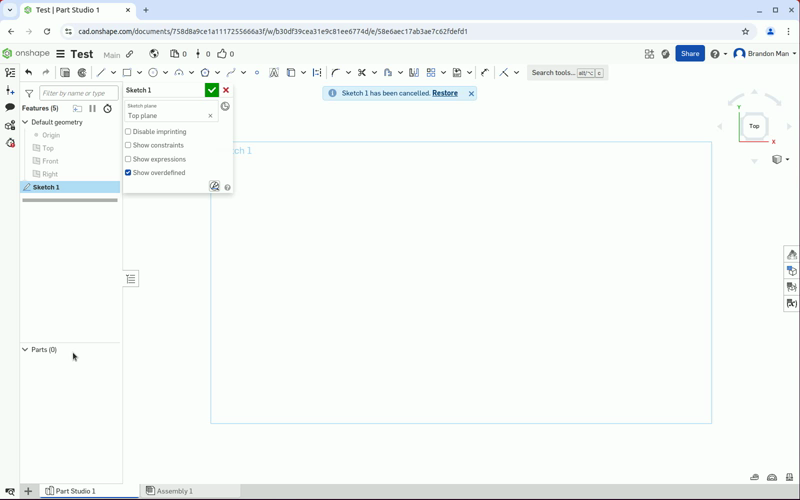
key(l)
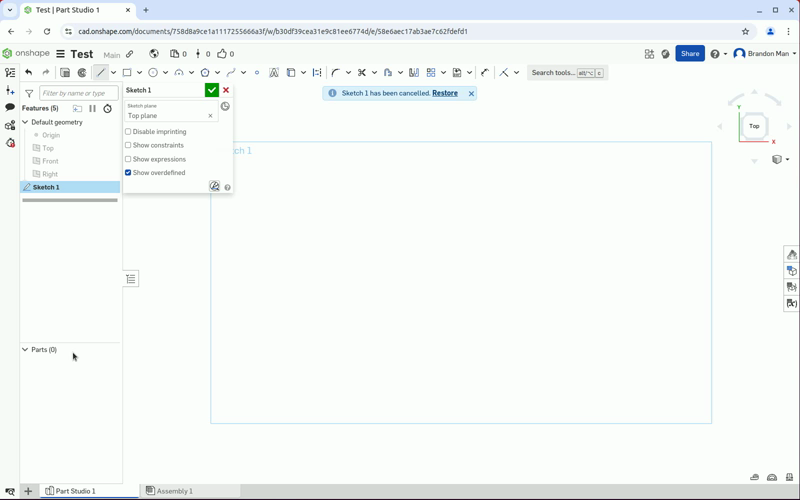
key_down(shift)
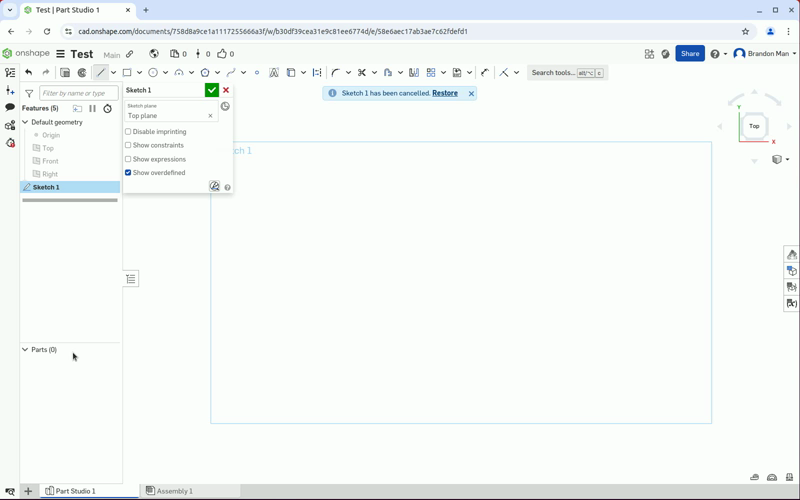
mouse_move(399, 303)
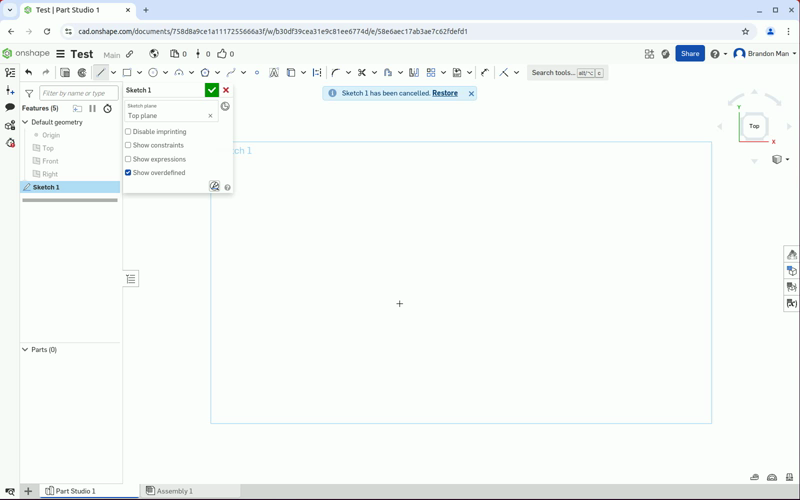
click(399, 303)
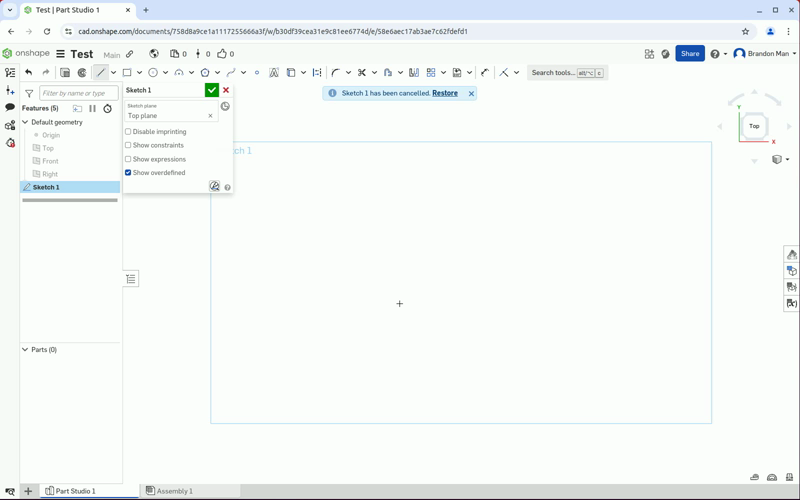
key_up(shift)
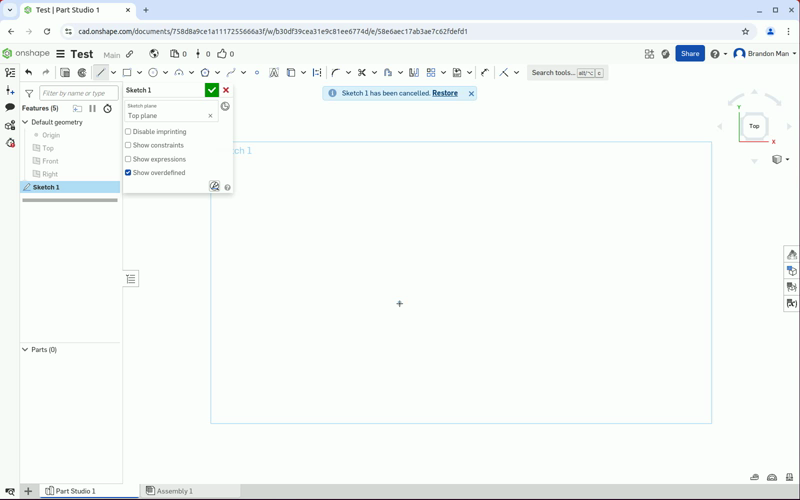
key_down(shift)
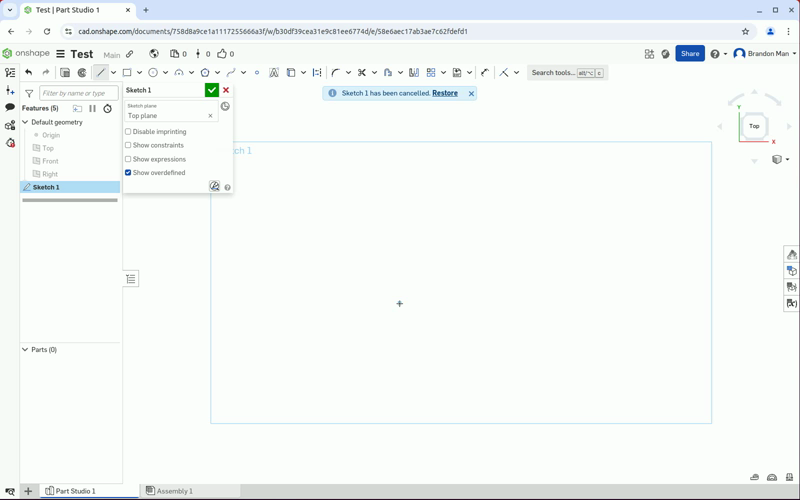
mouse_move(520, 303)
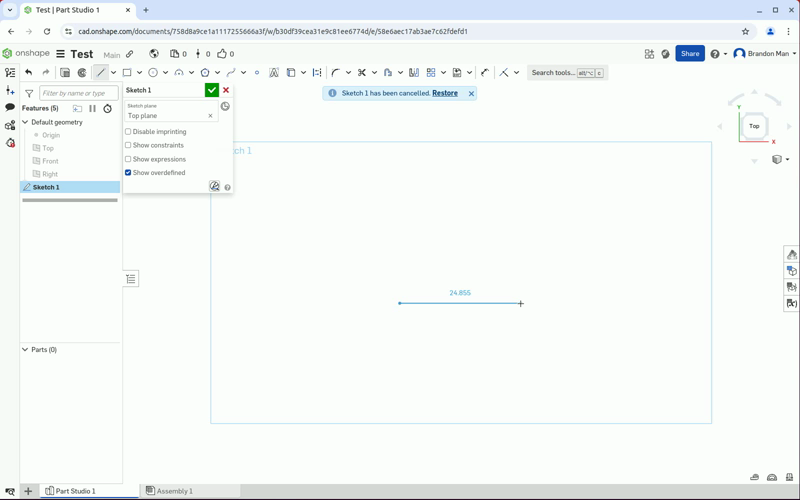
click(520, 303)
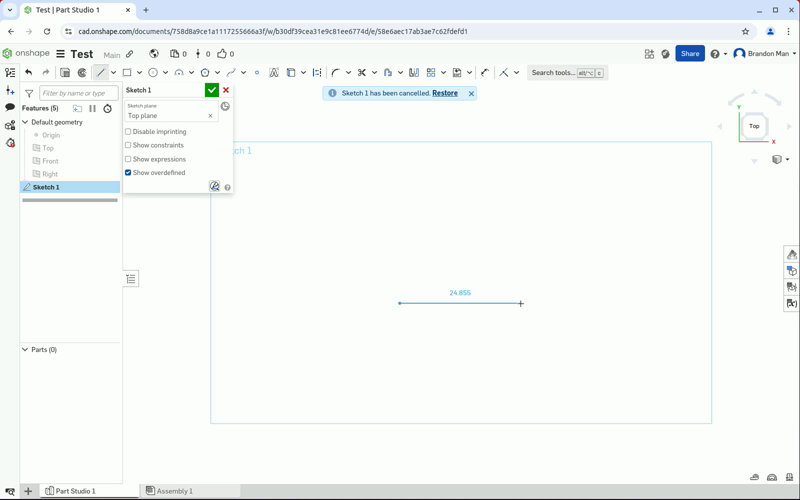
key_up(shift)
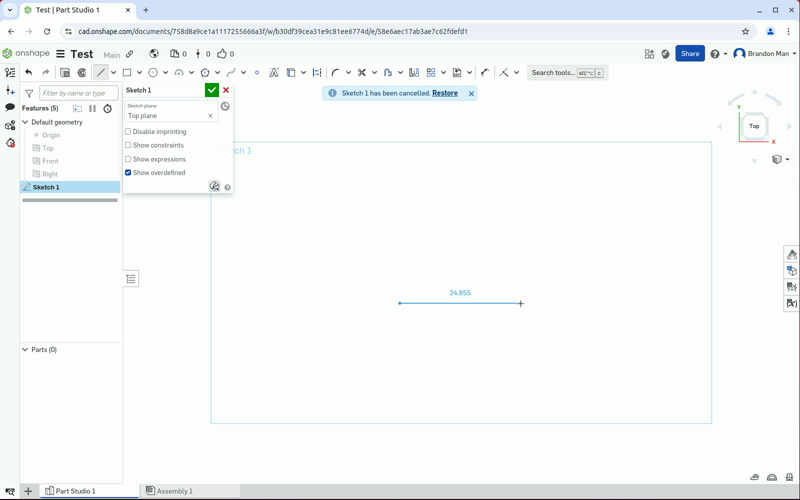
key_down(shift)
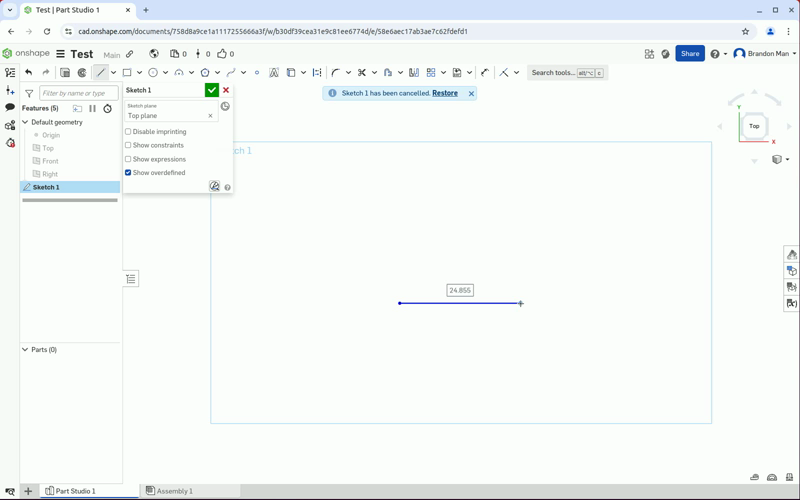
mouse_move(550, 303)
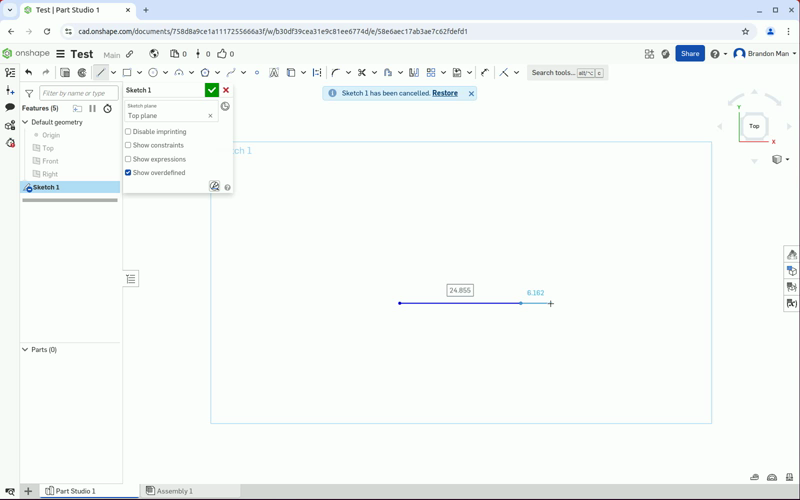
mouse_move(520, 263)
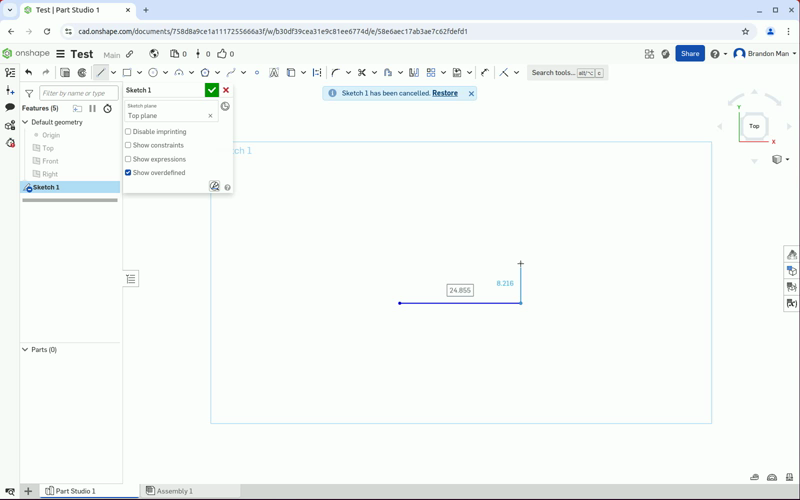
click(520, 263)
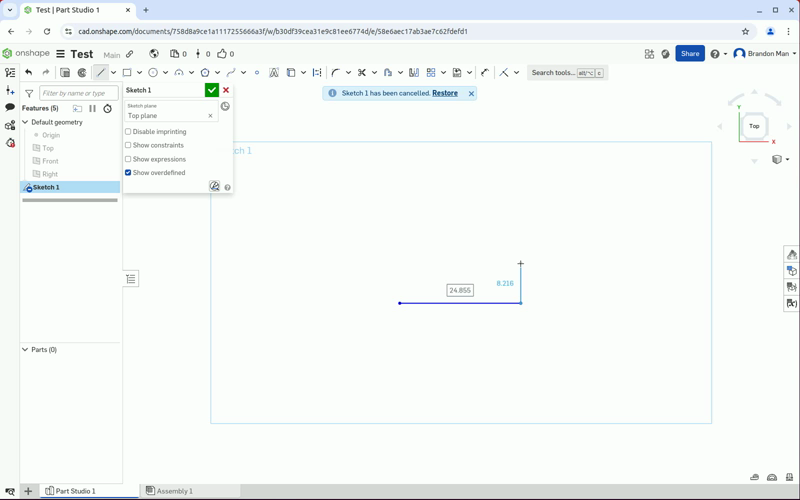
key_up(shift)
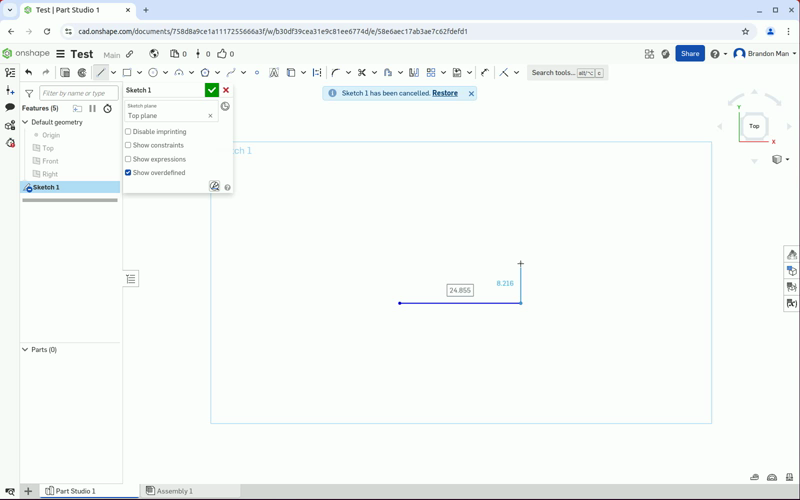
key_down(shift)
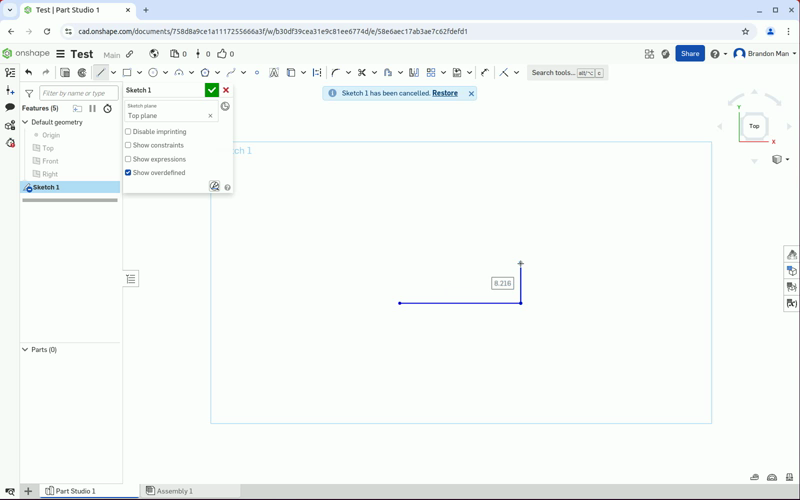
mouse_move(399, 263)
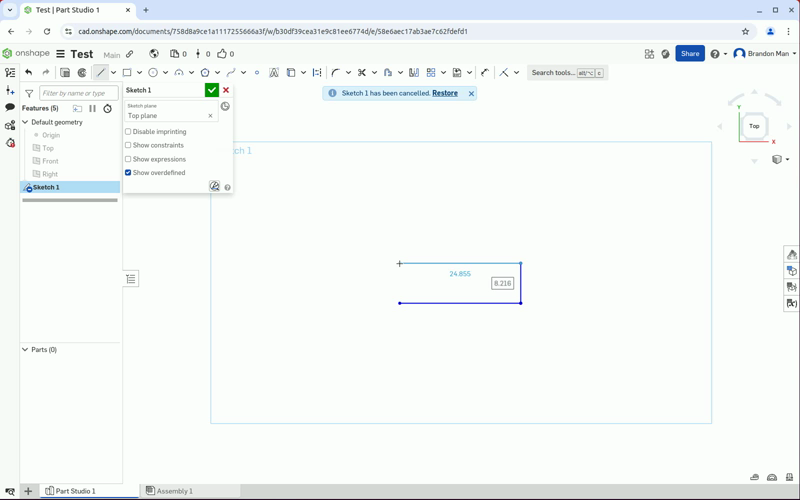
click(399, 263)
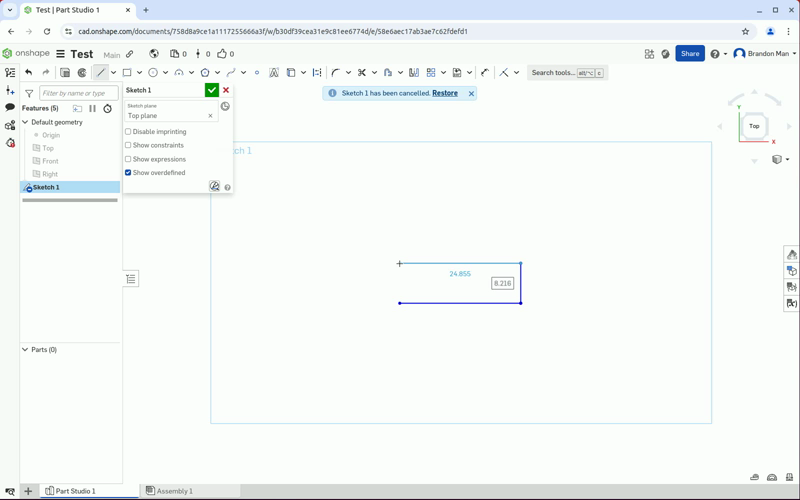
key_up(shift)
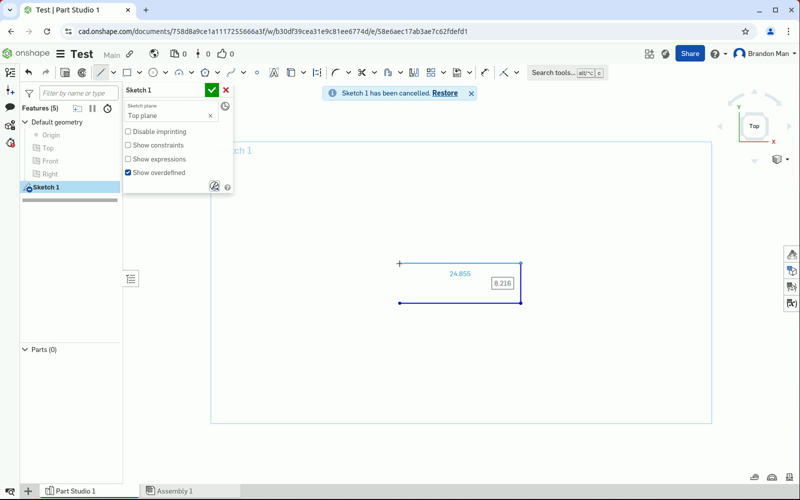
mouse_move(429, 263)
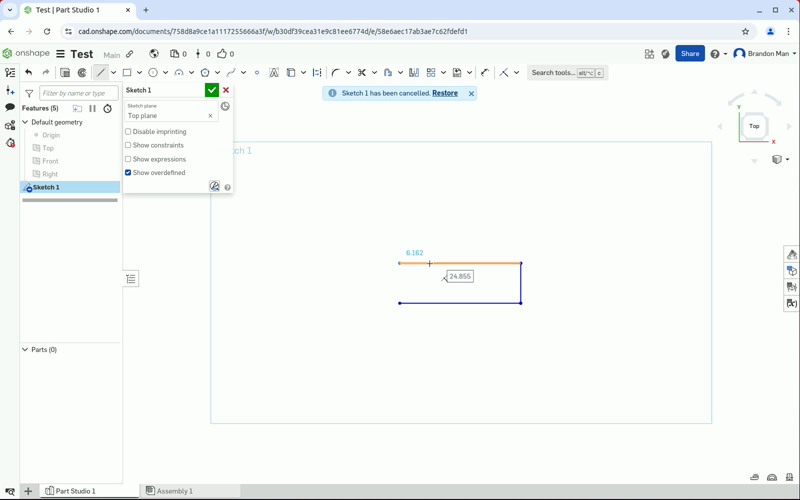
key_down(shift)
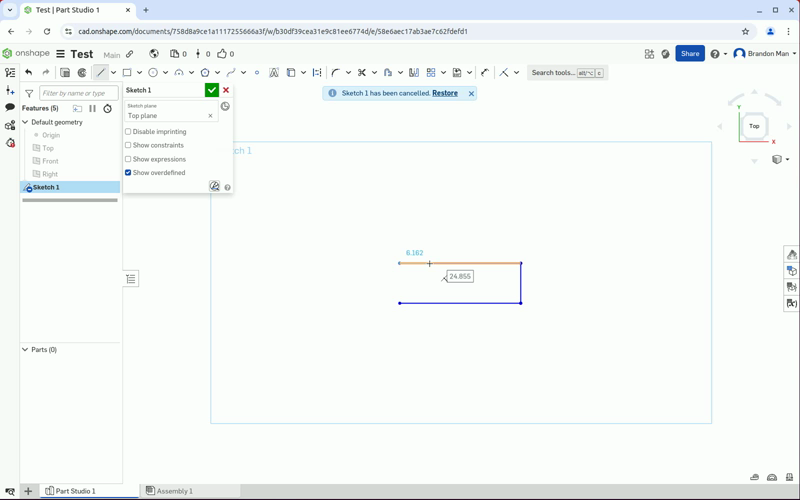
mouse_move(399, 303)
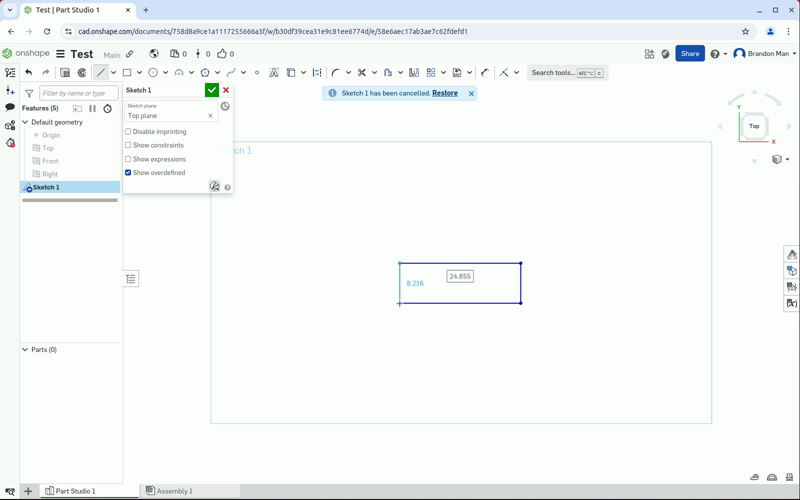
key_up(shift)
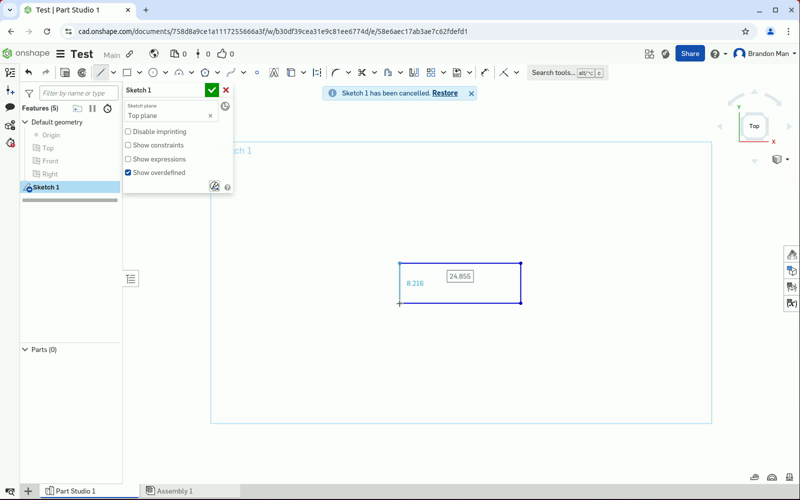
click(399, 303)
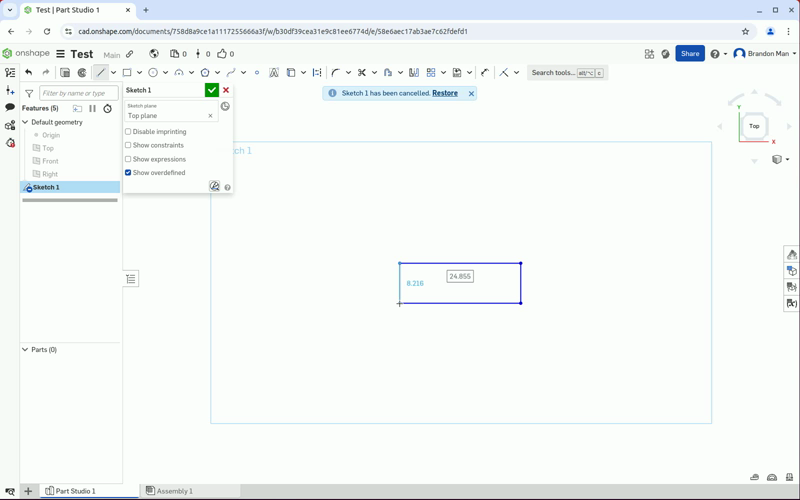
key(esc)
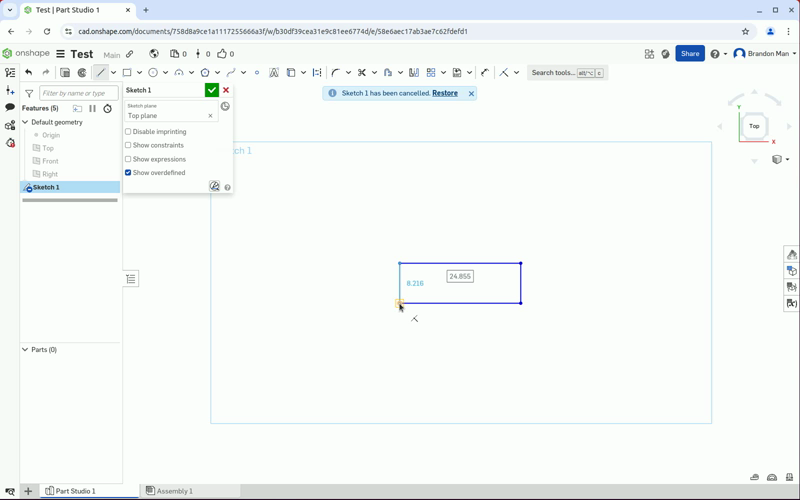
key(c)
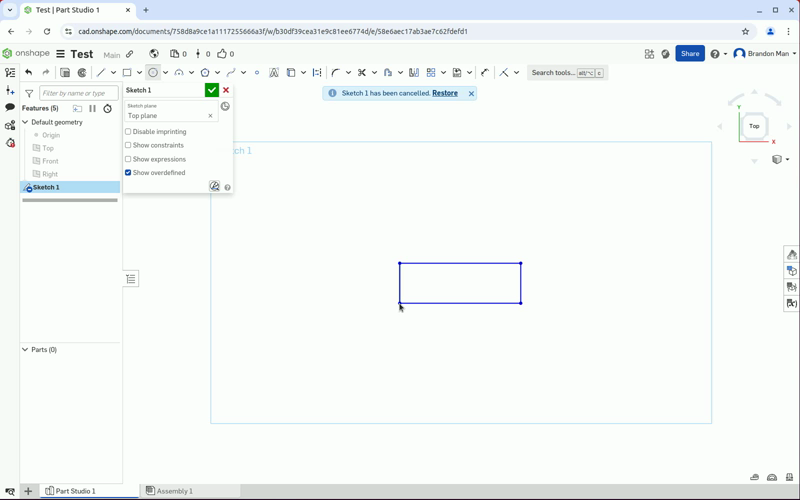
key_down(shift)
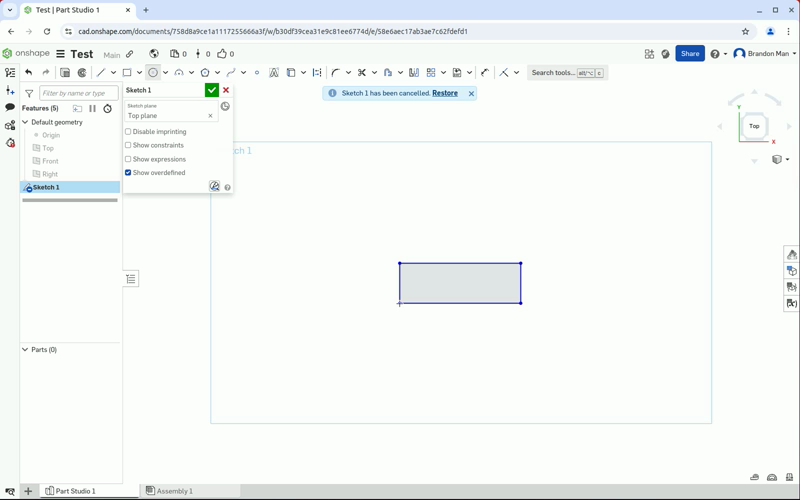
mouse_move(415, 282)
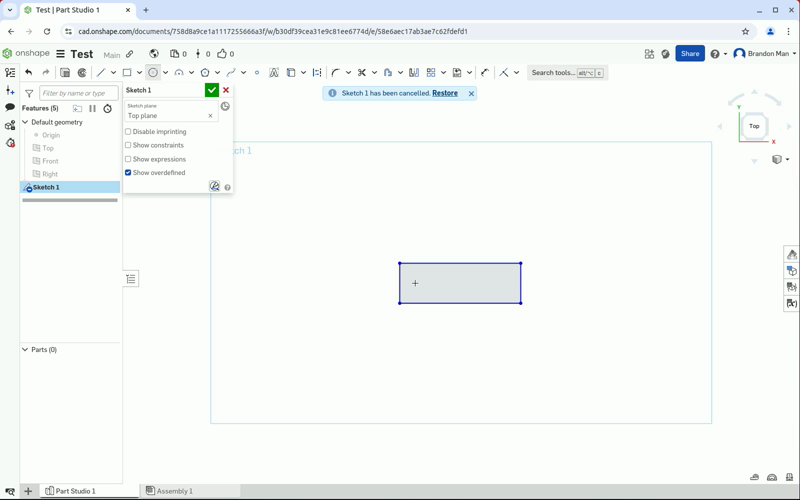
click(415, 282)
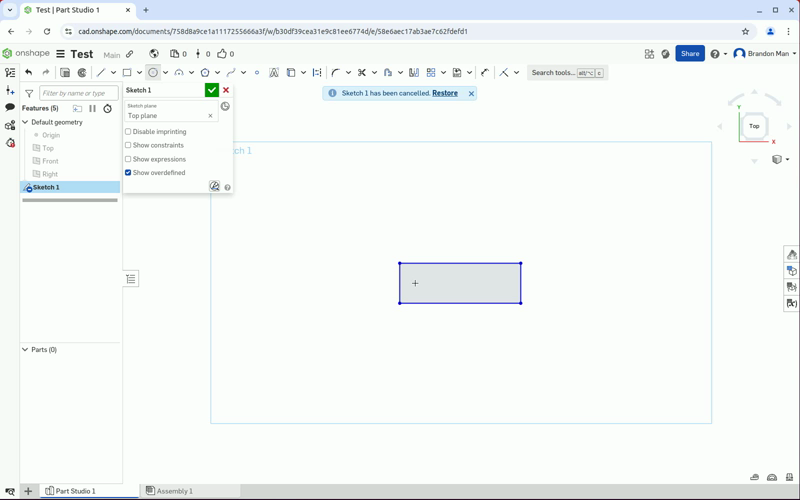
key_up(shift)
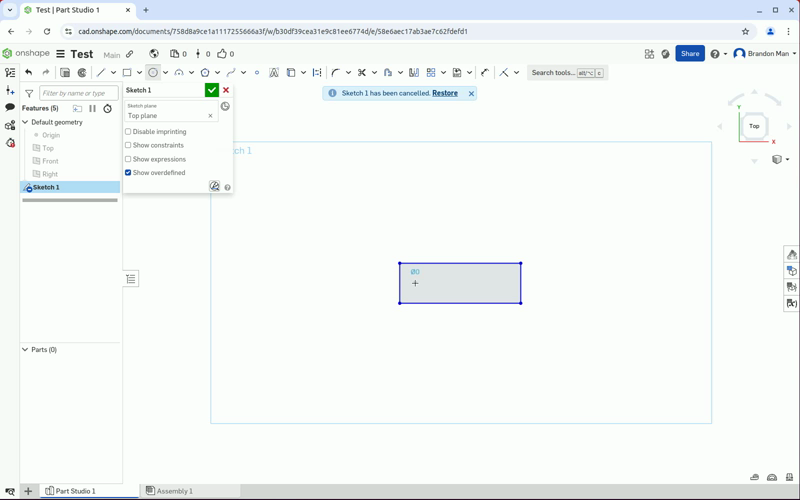
mouse_move(426, 282)
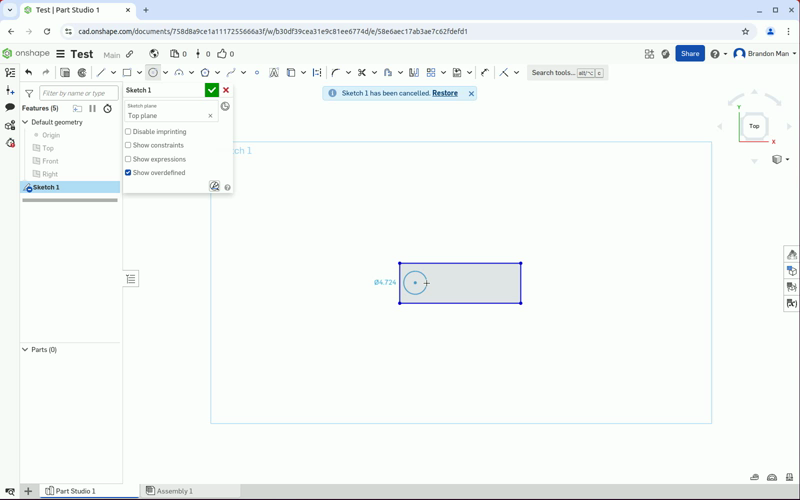
click(426, 282)
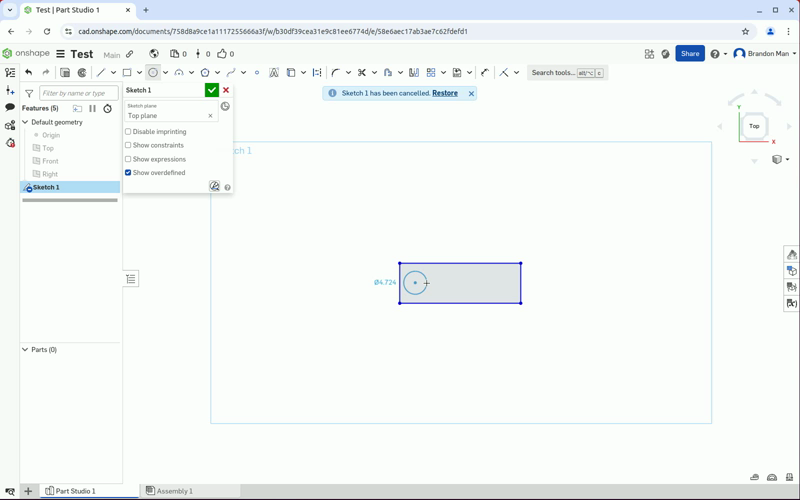
key(esc)
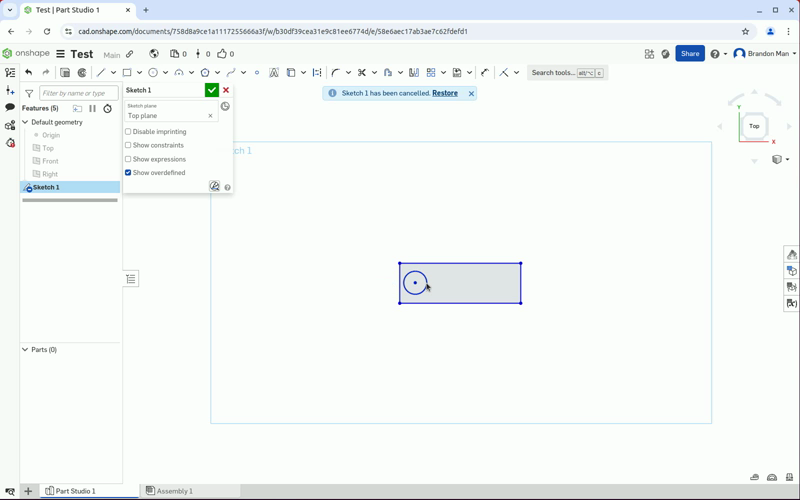
key(c)
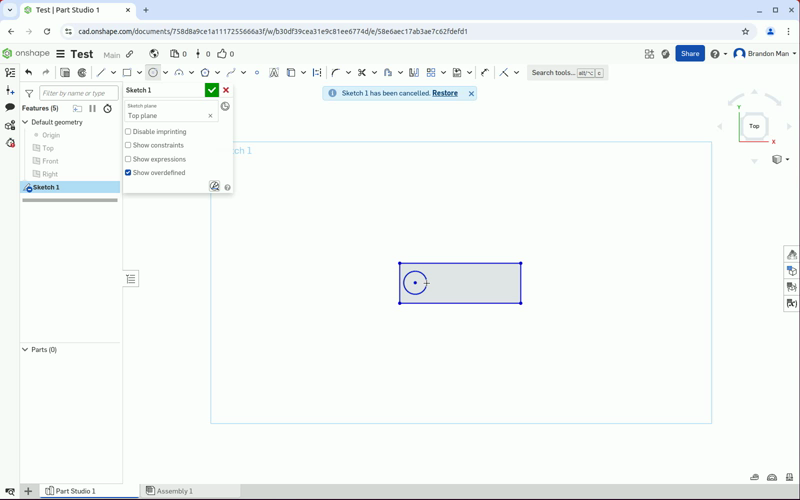
key_down(shift)
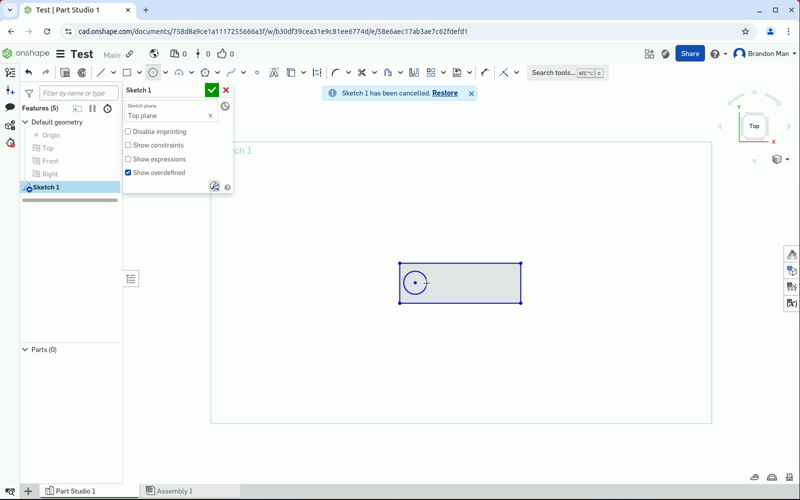
mouse_move(505, 282)
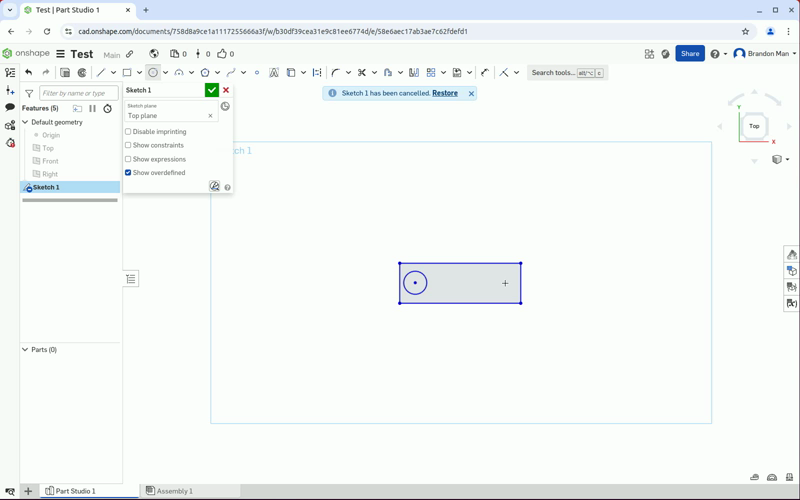
click(505, 282)
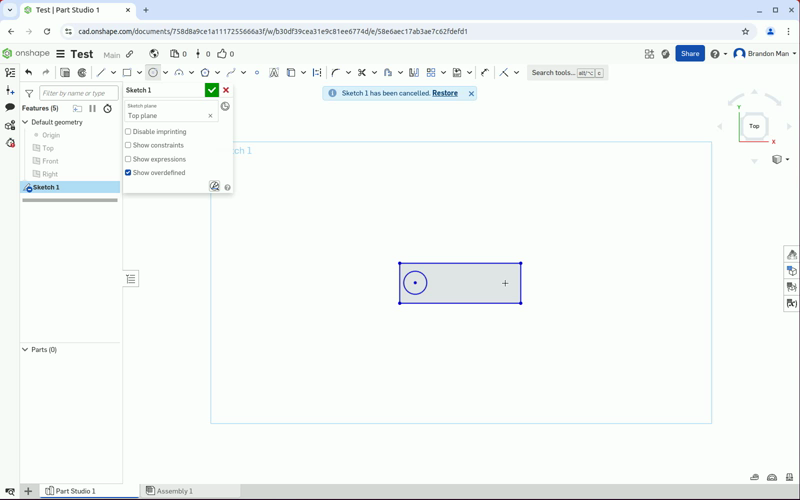
key_up(shift)
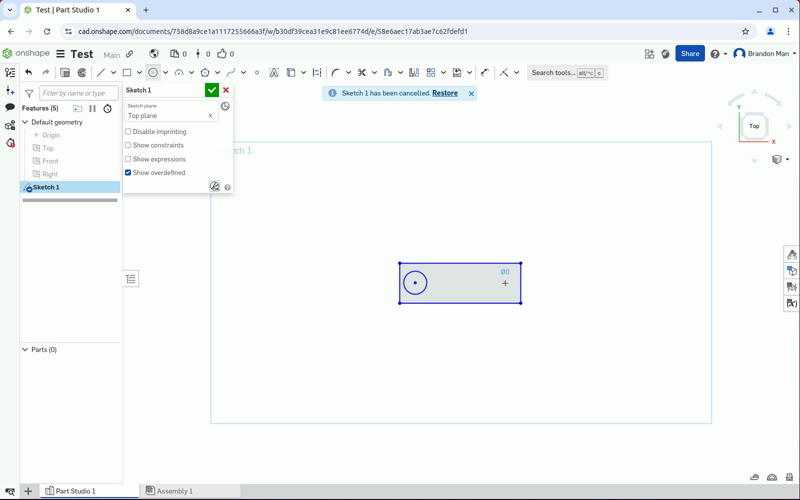
mouse_move(516, 282)
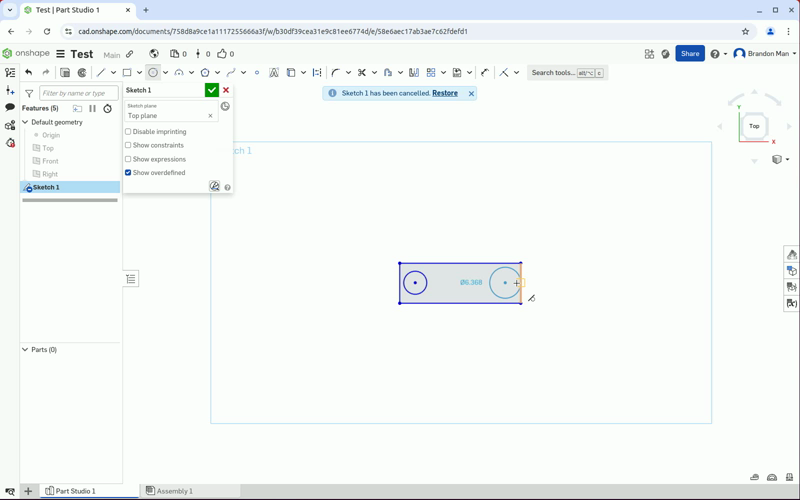
click(516, 282)
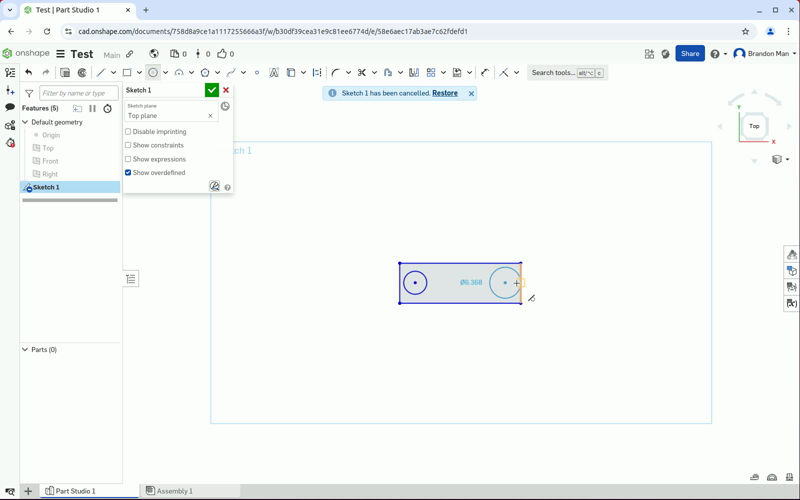
key(esc)
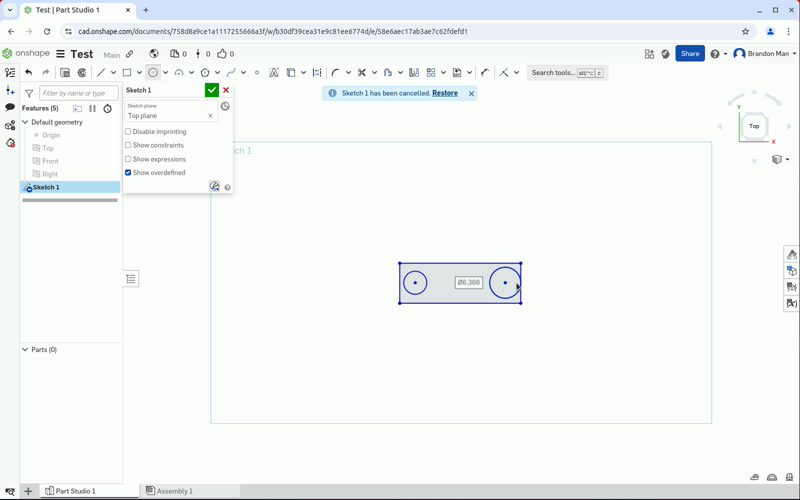
mouse_move(446, 299)
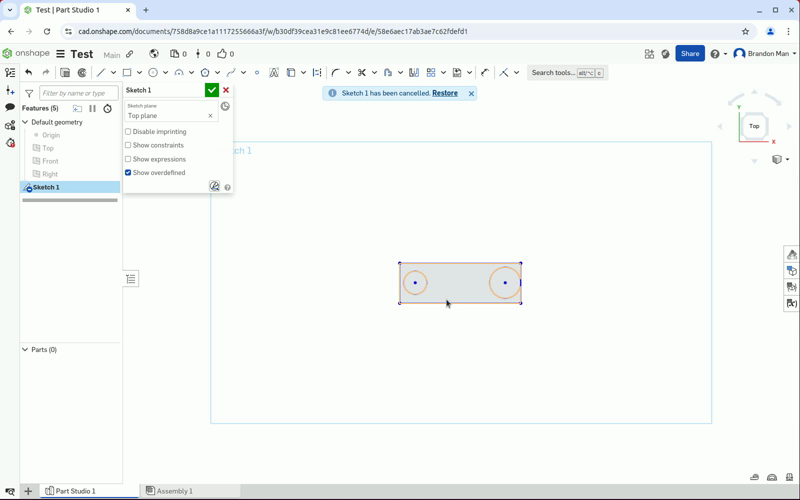
click(446, 299)
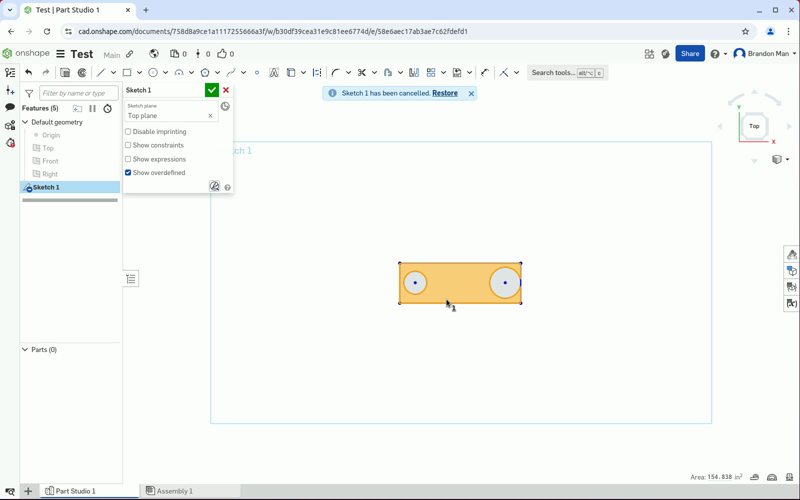
mouse_move(73, 352)
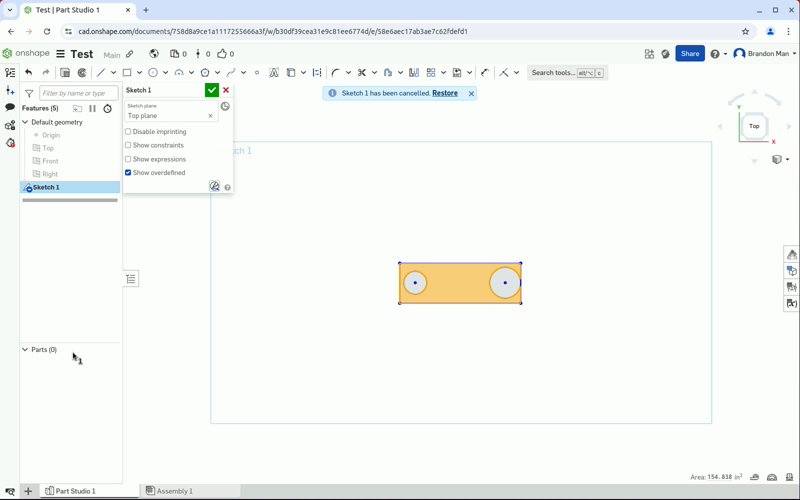
key(shift+y)
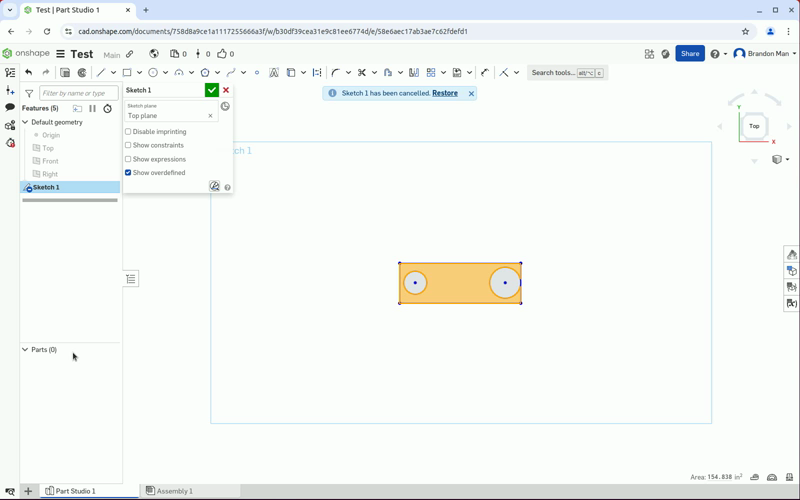
key(shift+e)
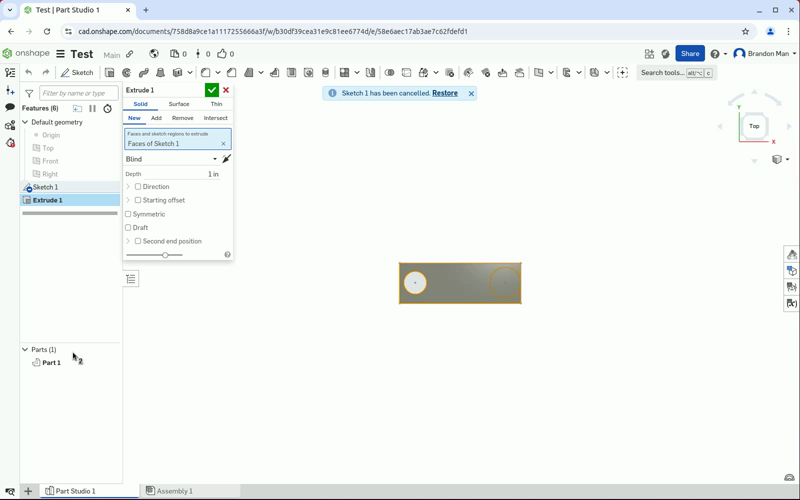
mouse_move(143, 106)
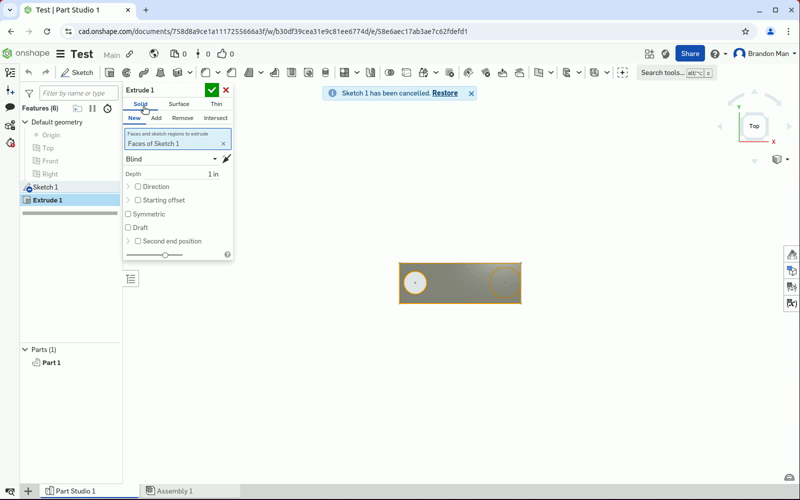
click(143, 106)
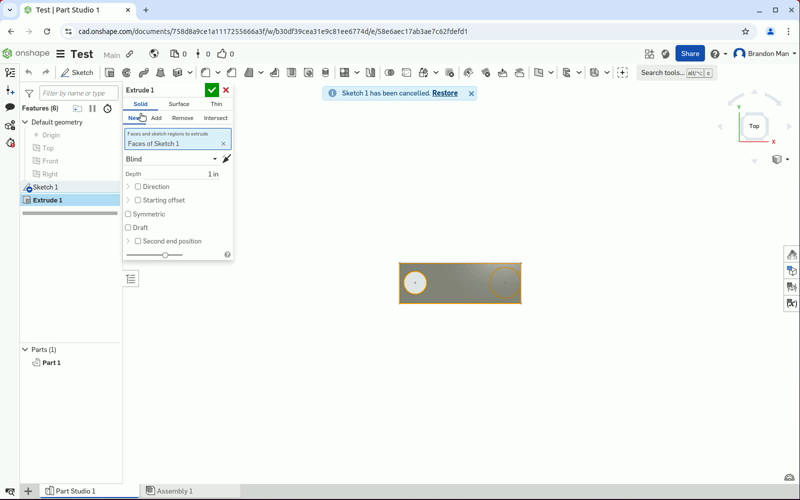
mouse_move(137, 120)
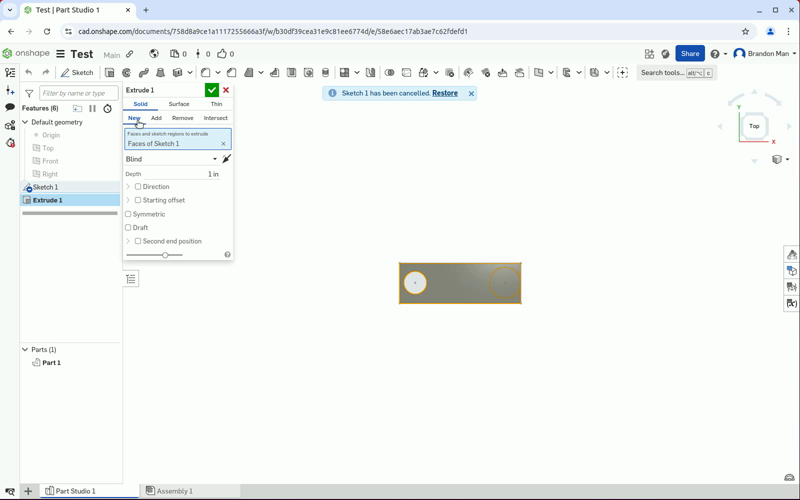
click(137, 120)
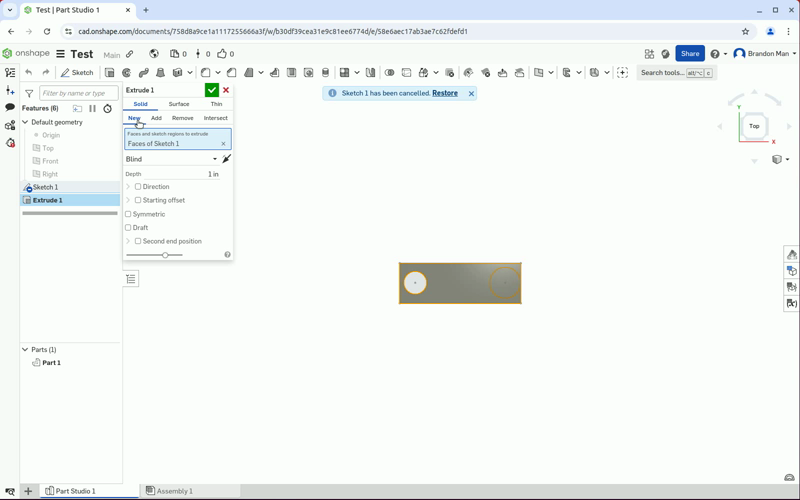
key(tab, 4)
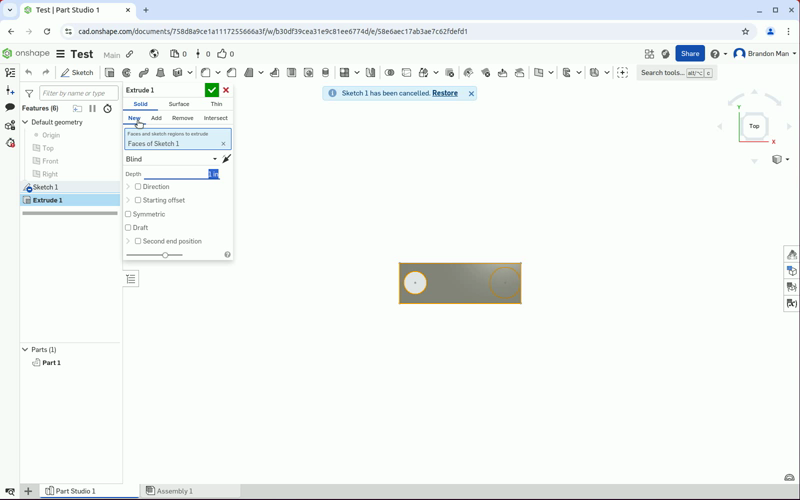
text(4.574)
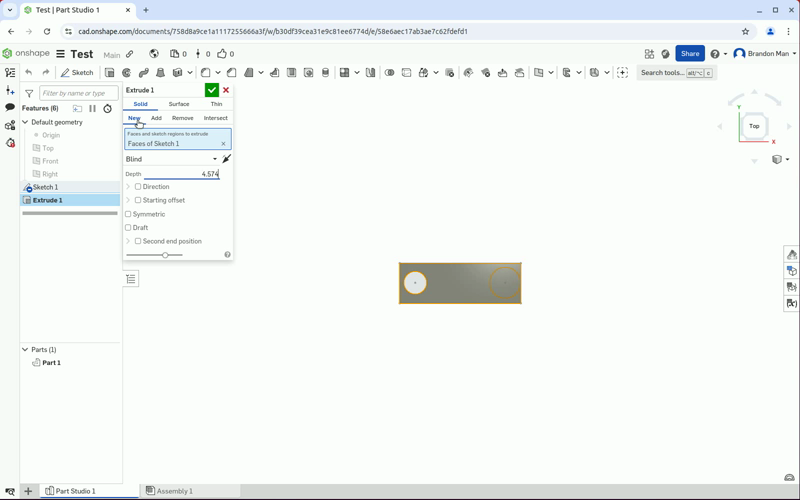
key(enter)
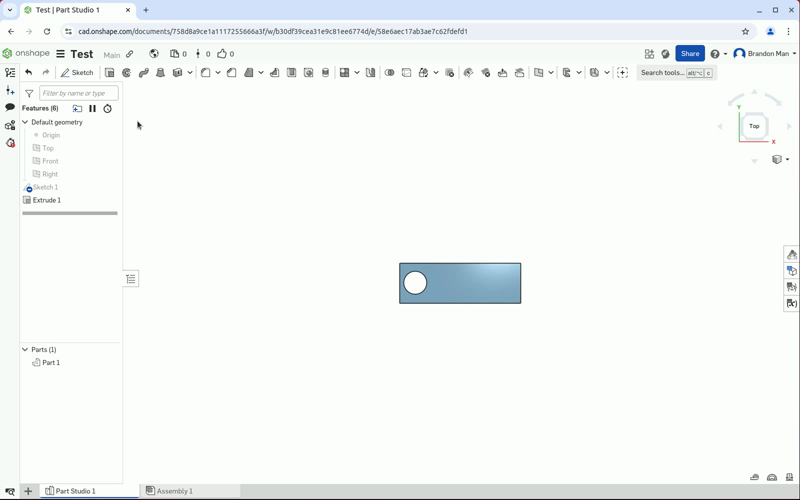
key(shift+h)
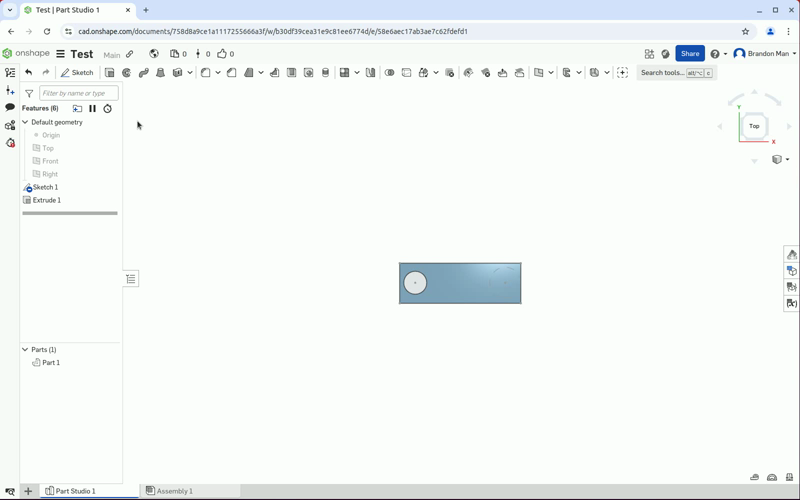
key(shift+h)
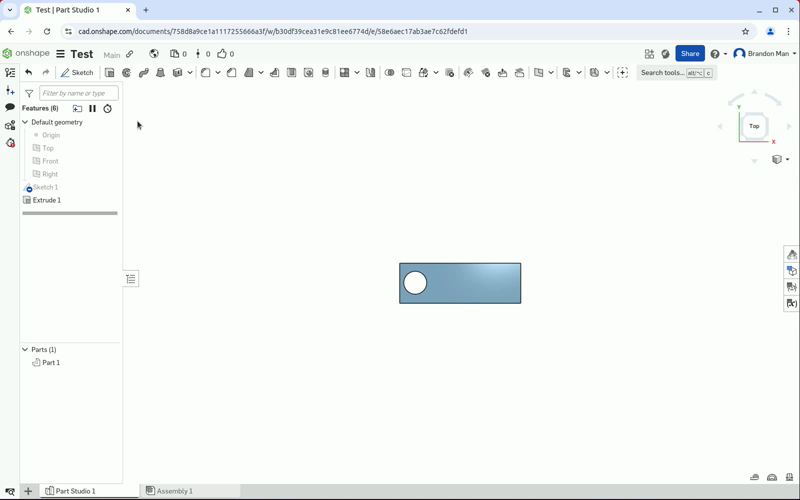
mouse_move(73, 189)
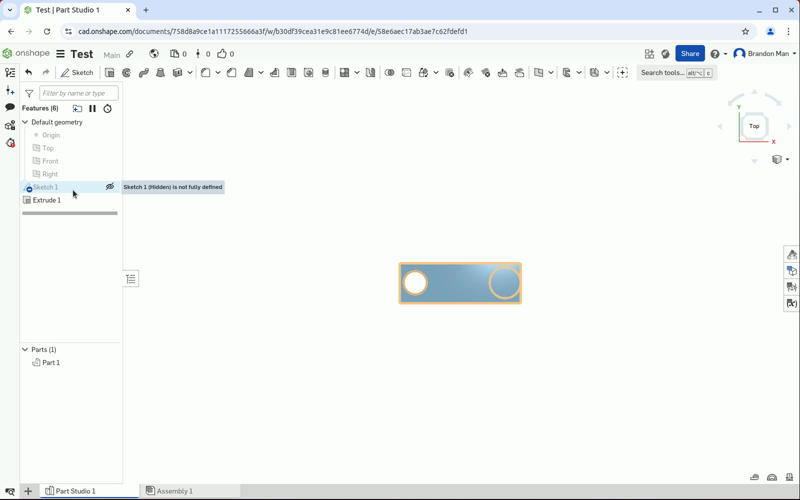
click(73, 189)
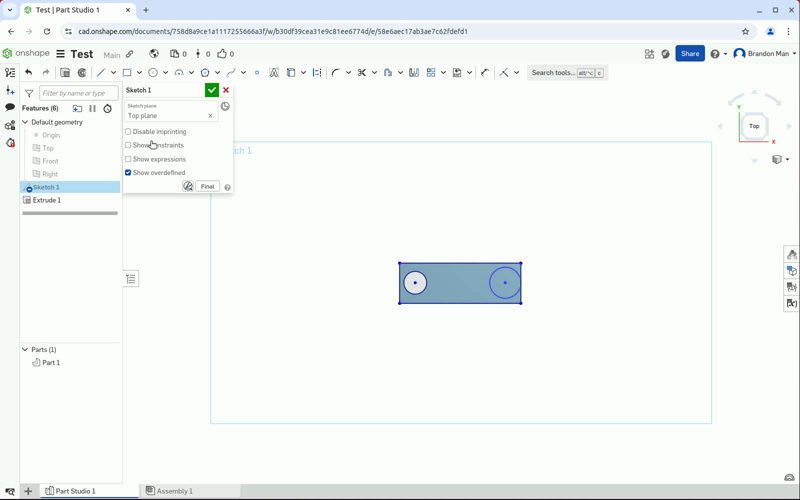
mouse_move(229, 92)
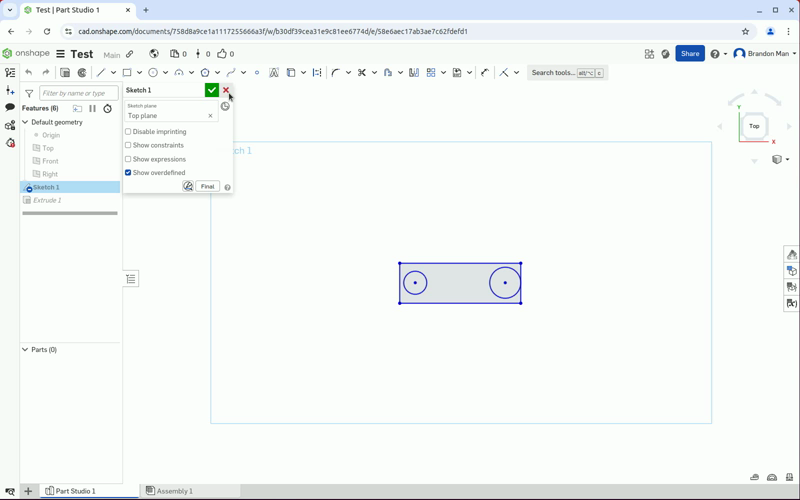
click(229, 92)
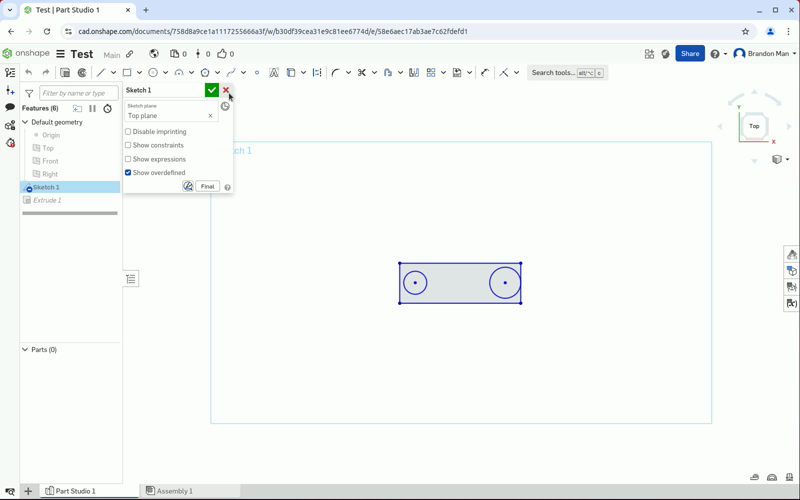
key(shift+s)
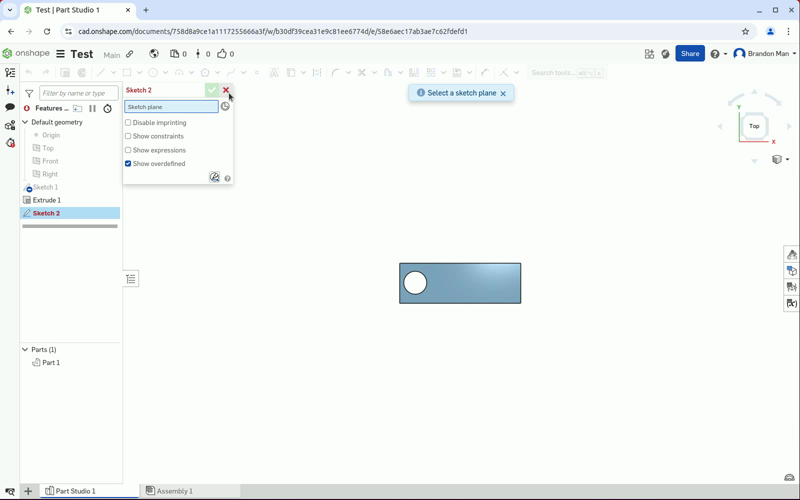
mouse_move(73, 150)
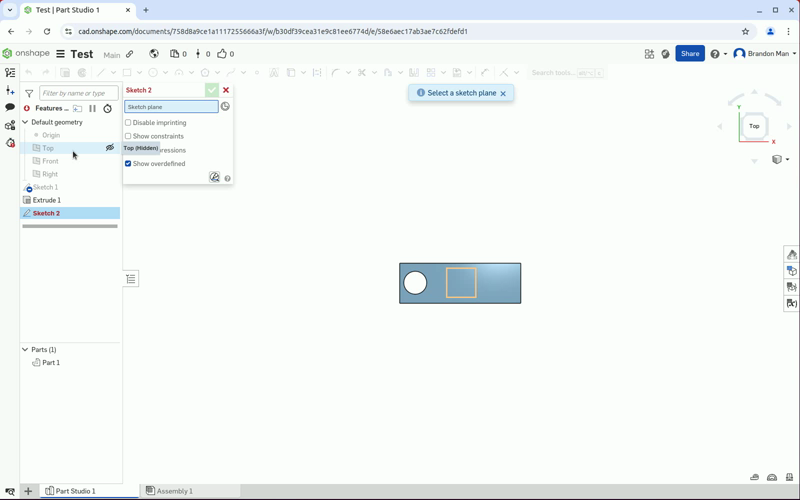
click(73, 150)
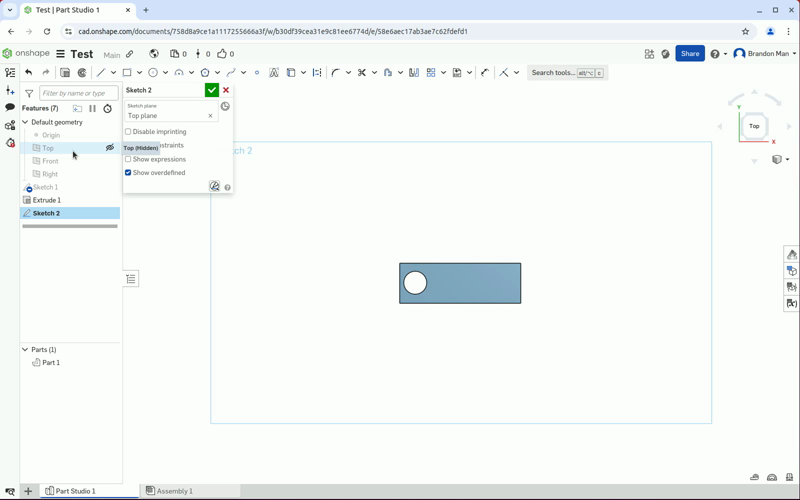
mouse_move(73, 352)
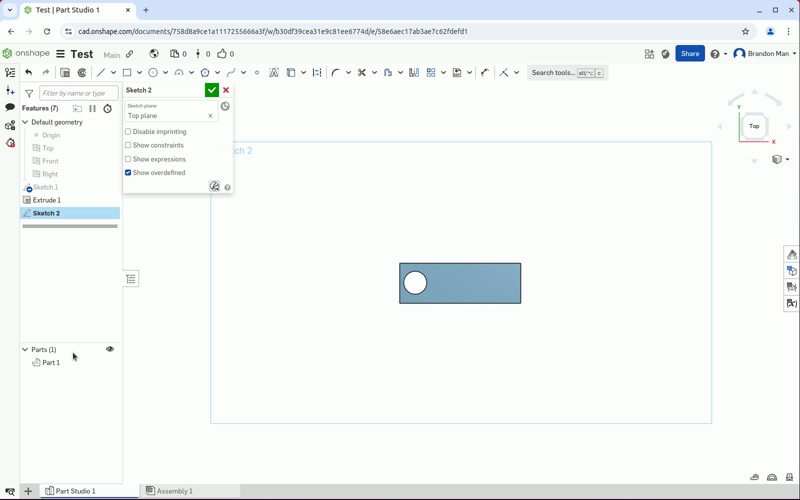
key(y)
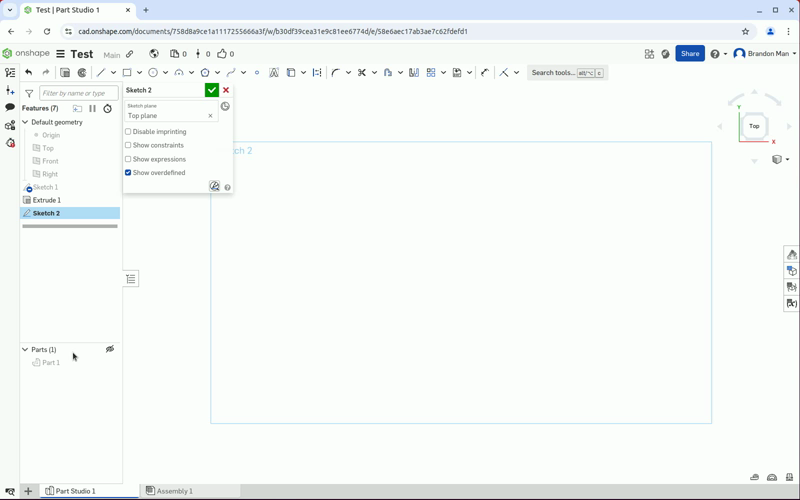
key(c)
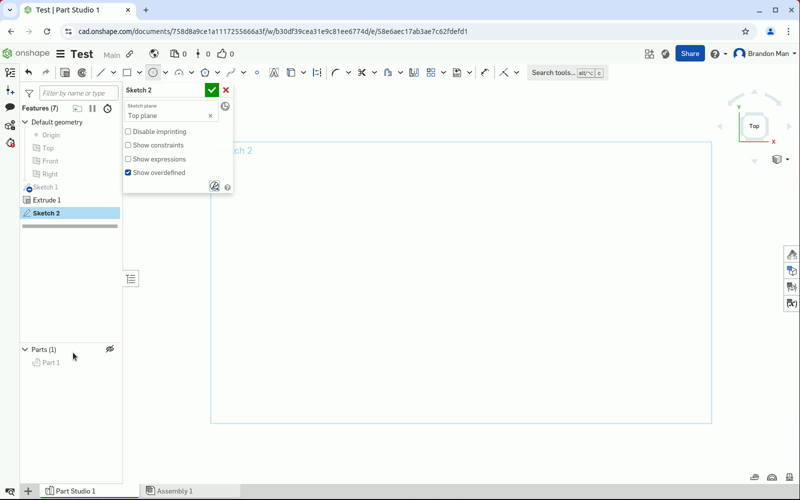
key_down(shift)
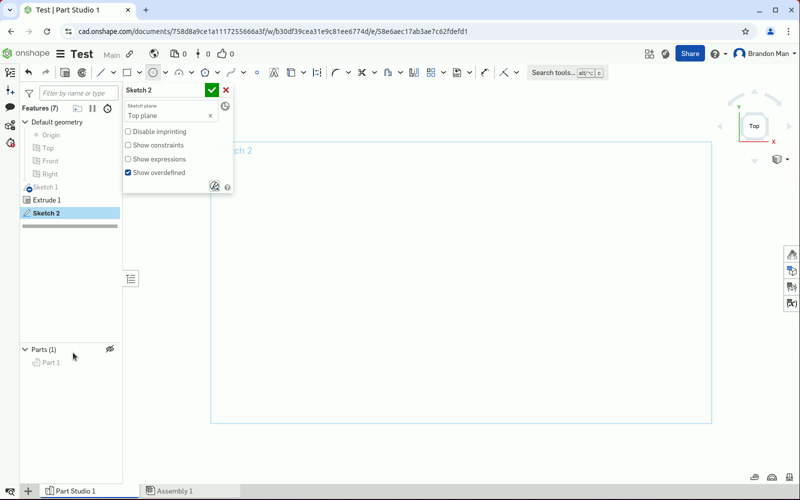
mouse_move(416, 282)
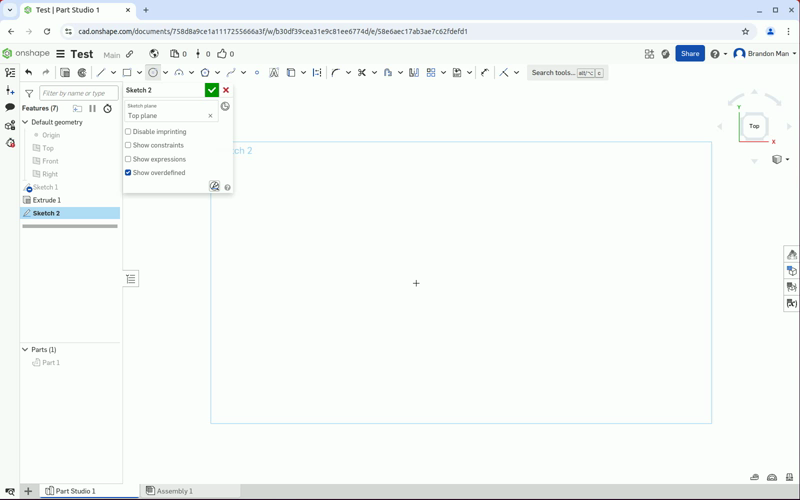
click(416, 282)
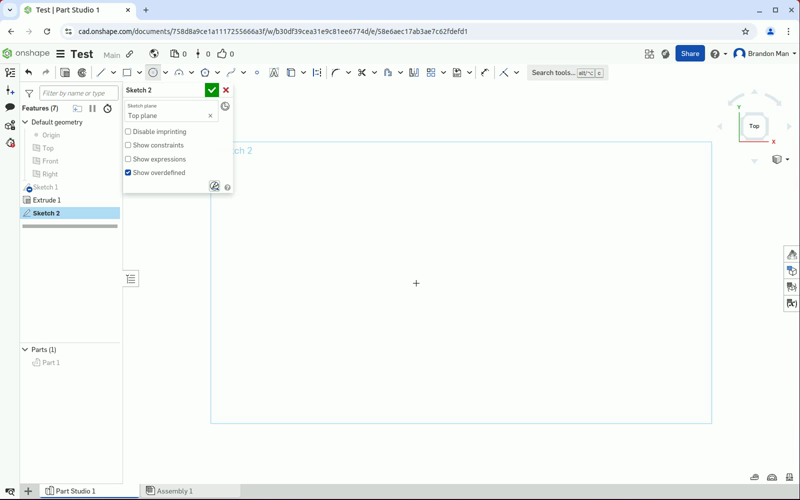
key_up(shift)
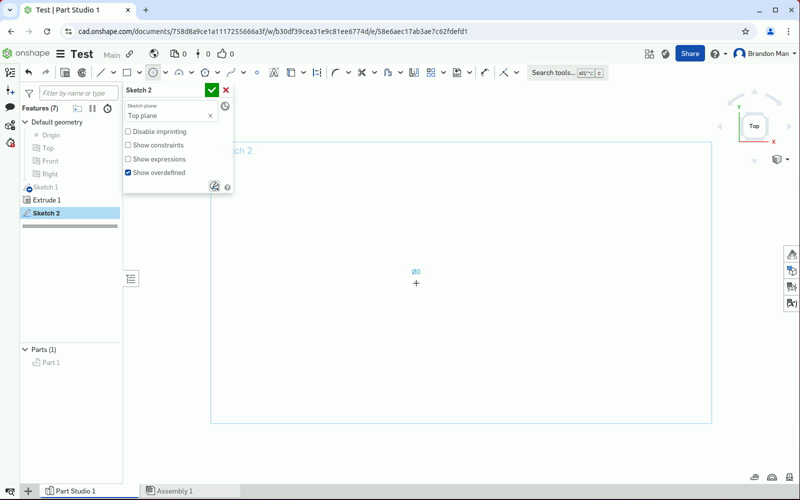
mouse_move(428, 282)
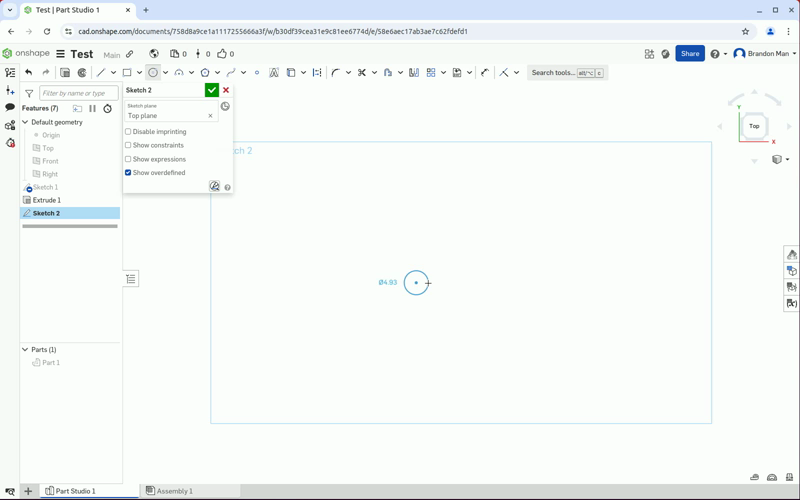
click(428, 282)
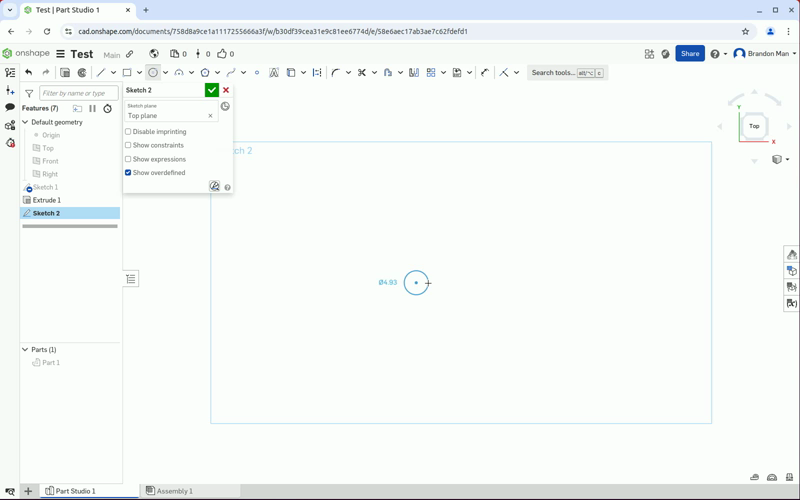
key(esc)
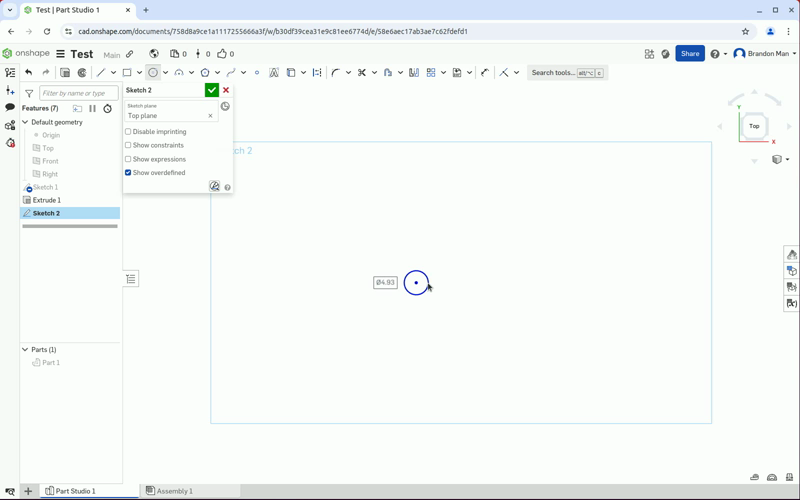
mouse_move(415, 285)
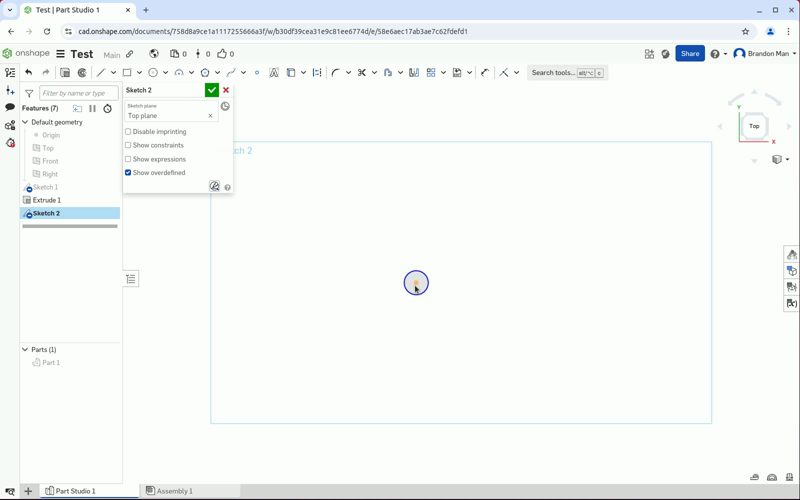
scroll(6)
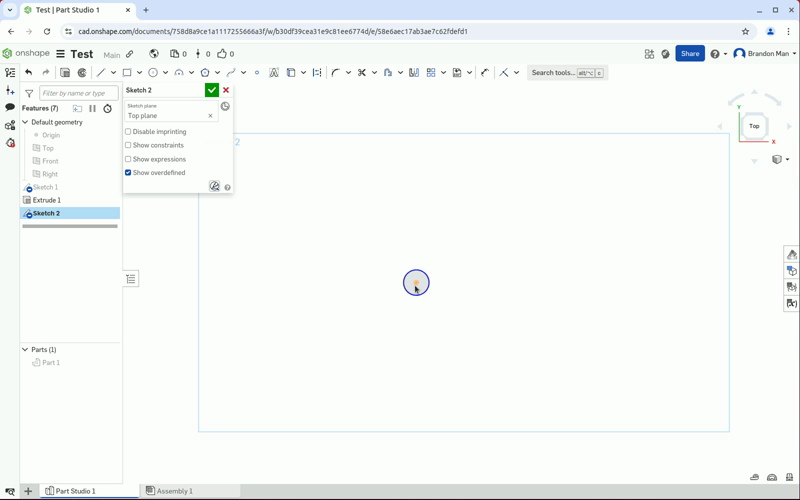
scroll(6)
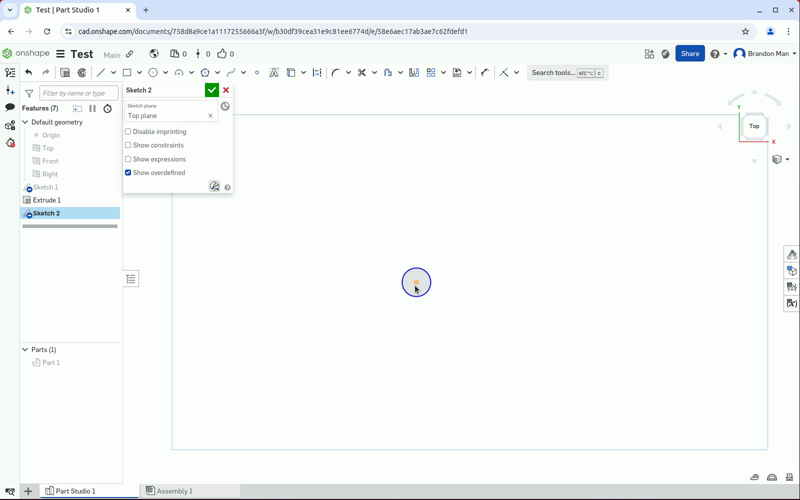
scroll(6)
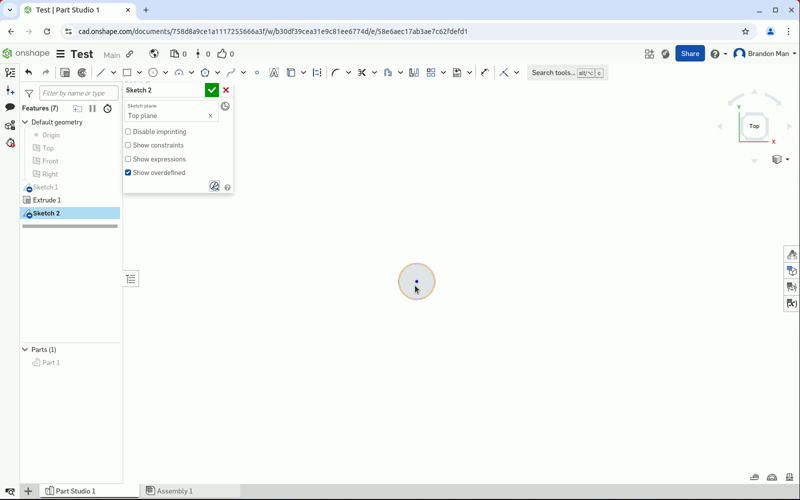
scroll(6)
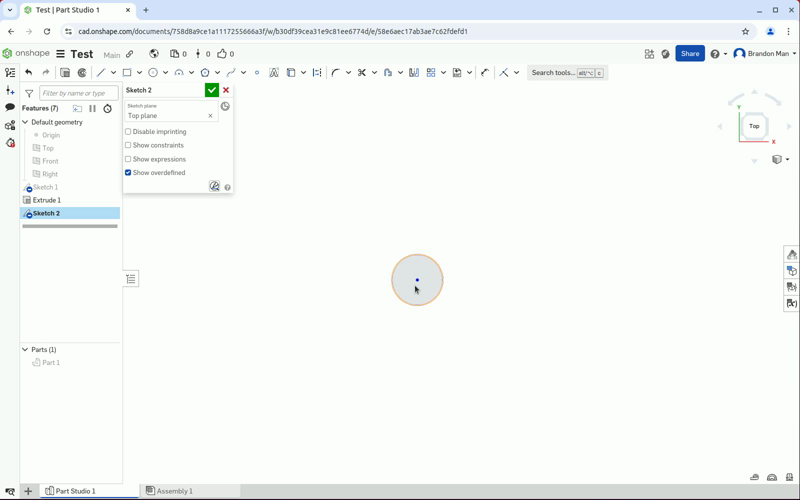
scroll(6)
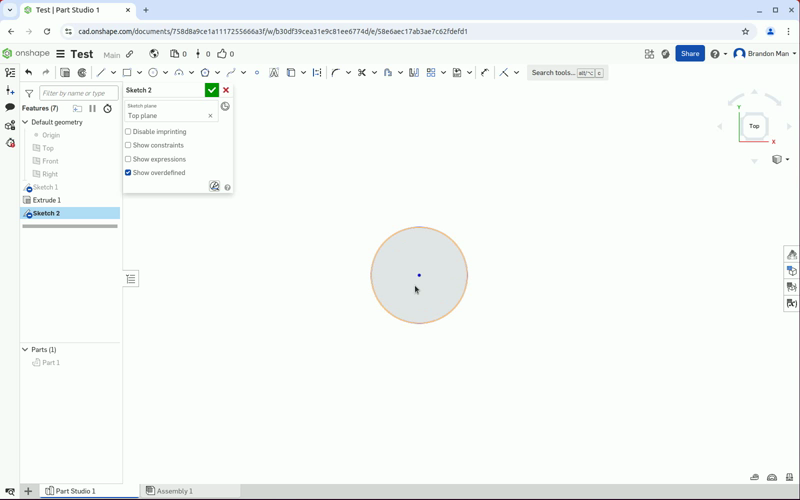
scroll(6)
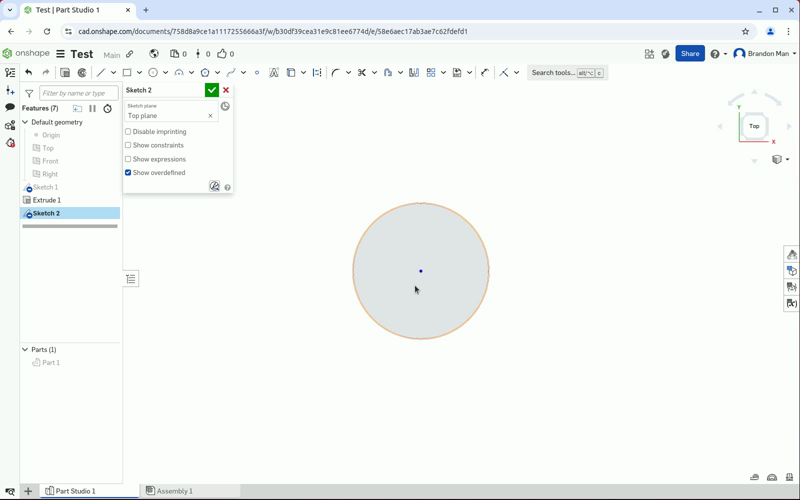
scroll(6)
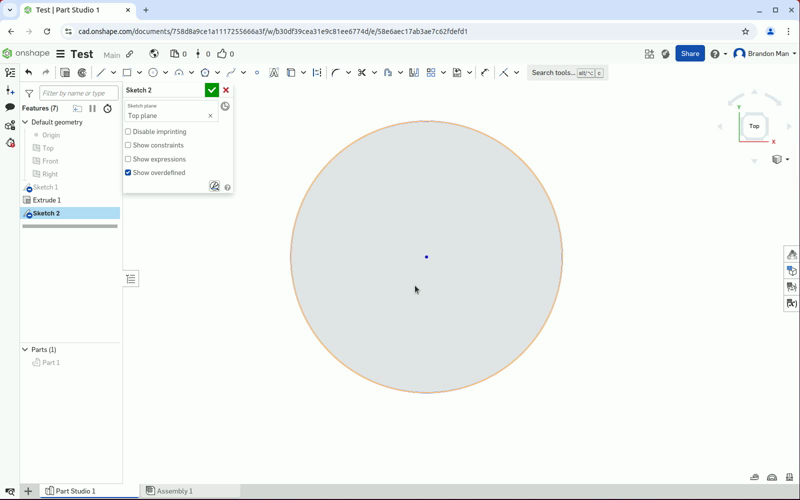
click(415, 285)
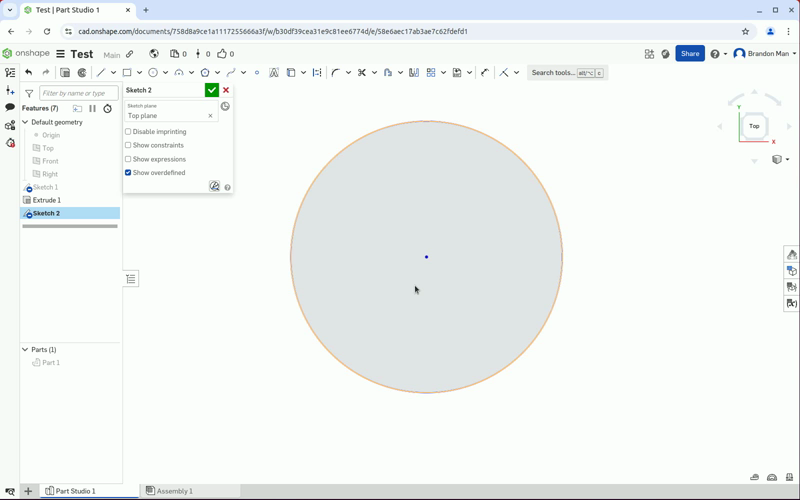
scroll(-6)
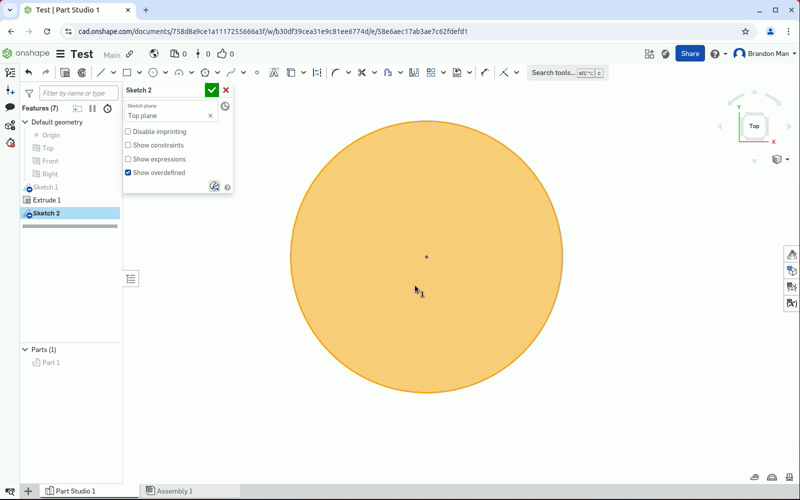
scroll(-6)
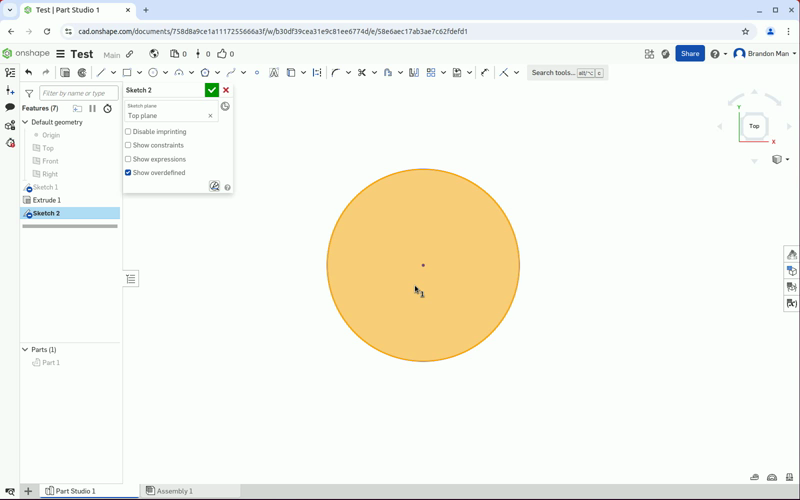
scroll(-6)
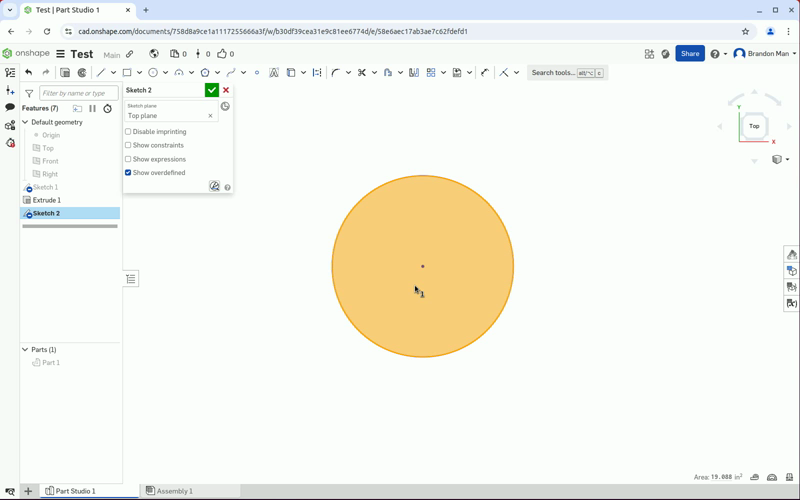
scroll(-6)
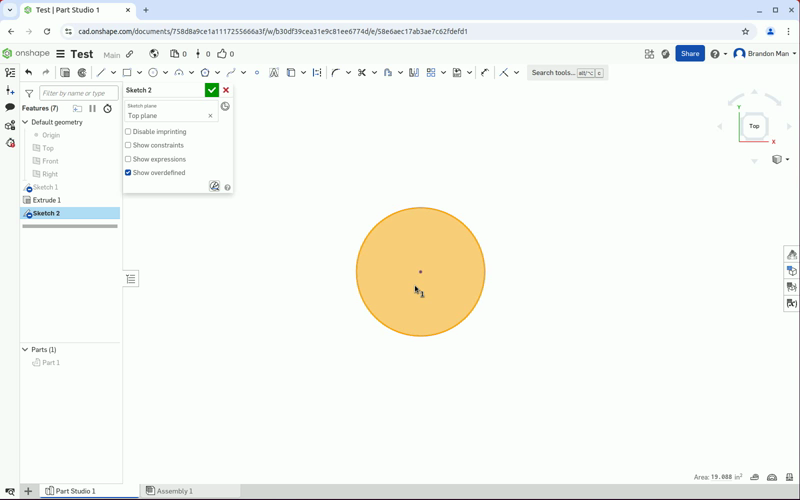
scroll(-6)
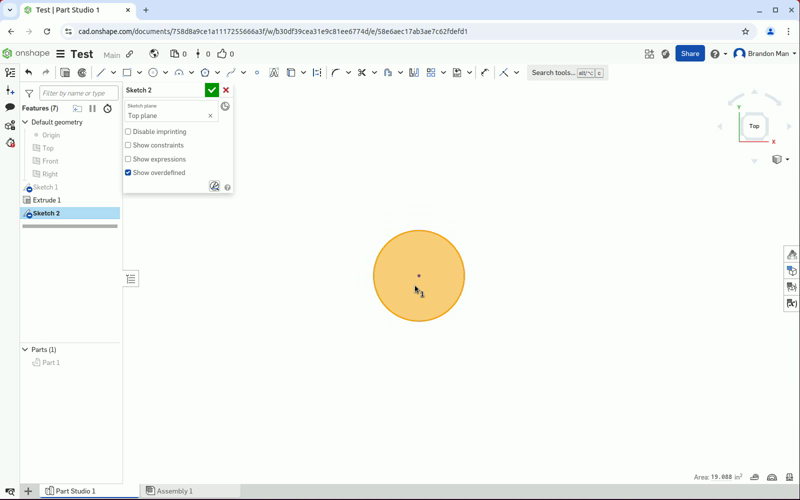
scroll(-6)
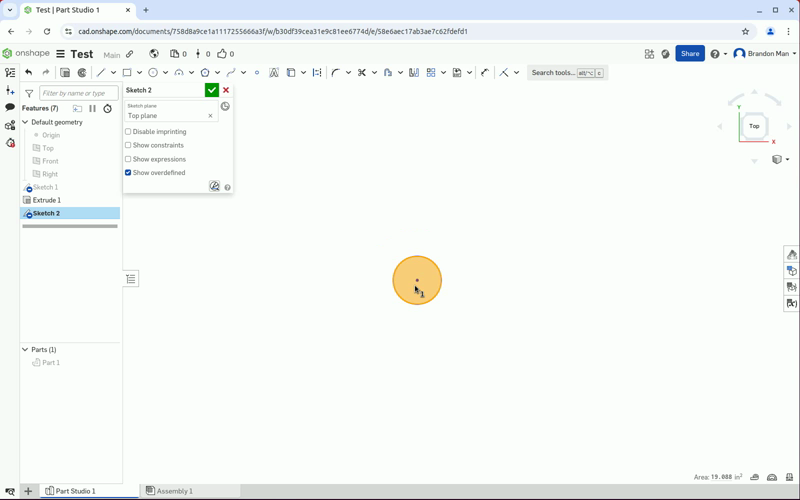
scroll(-6)
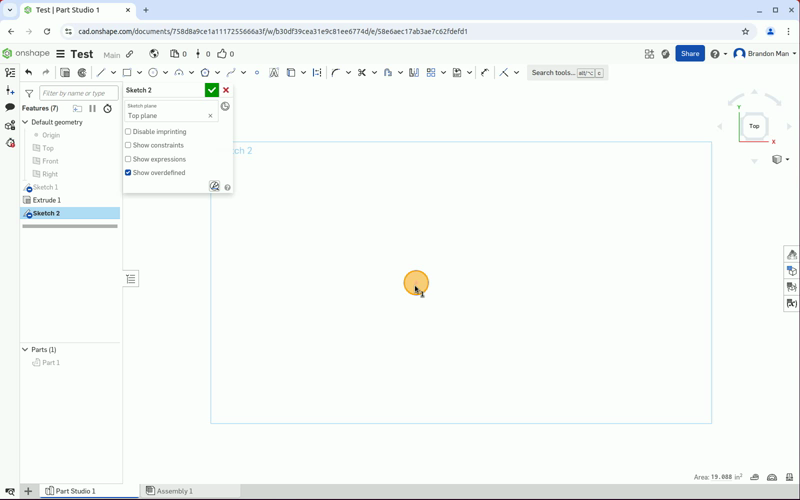
mouse_move(73, 352)
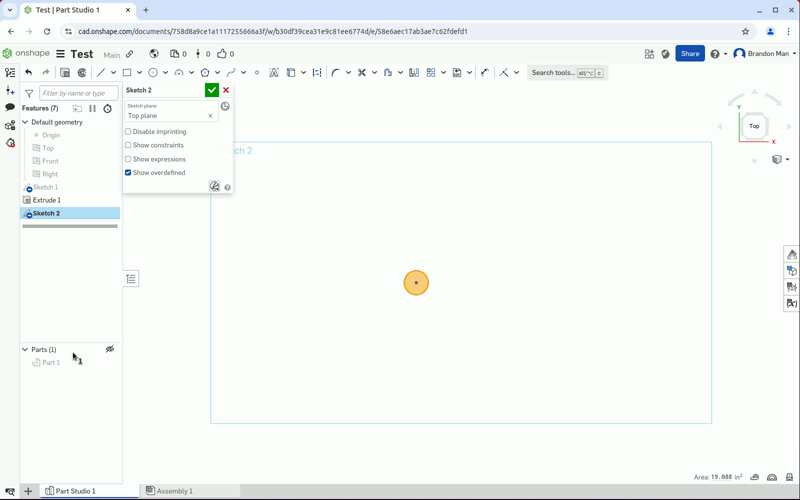
key(shift+y)
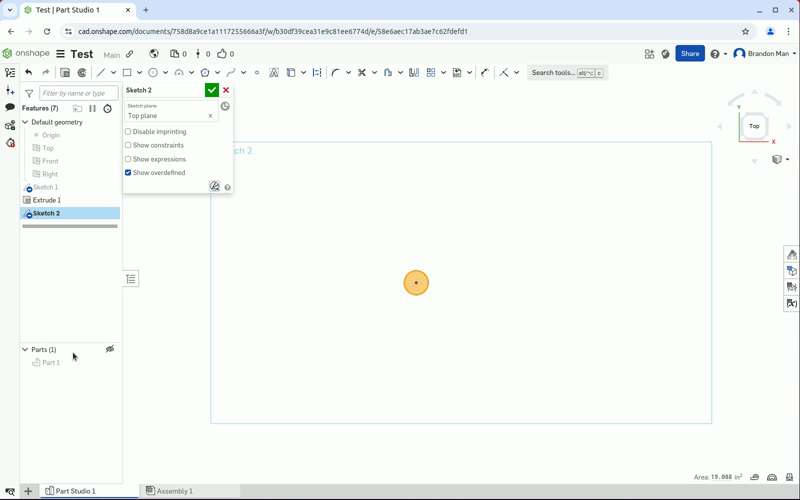
key(shift+e)
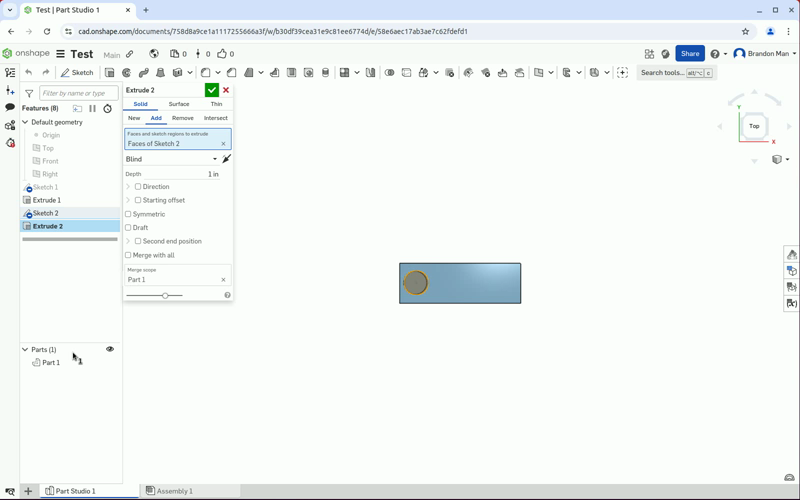
mouse_move(143, 106)
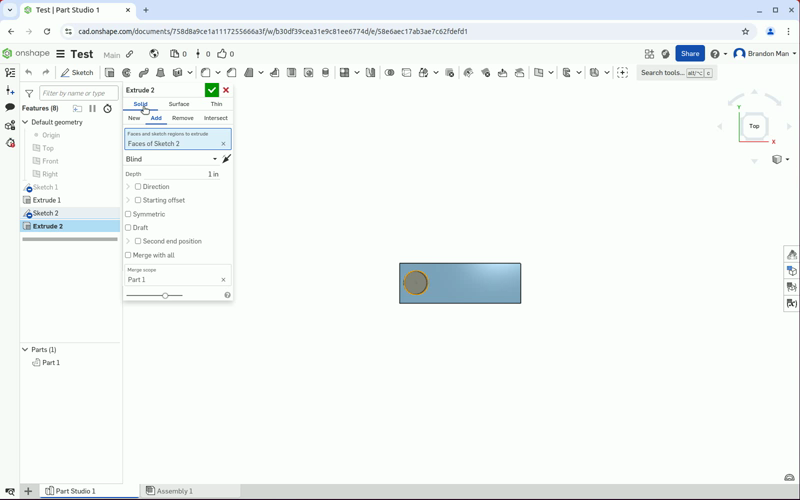
click(143, 106)
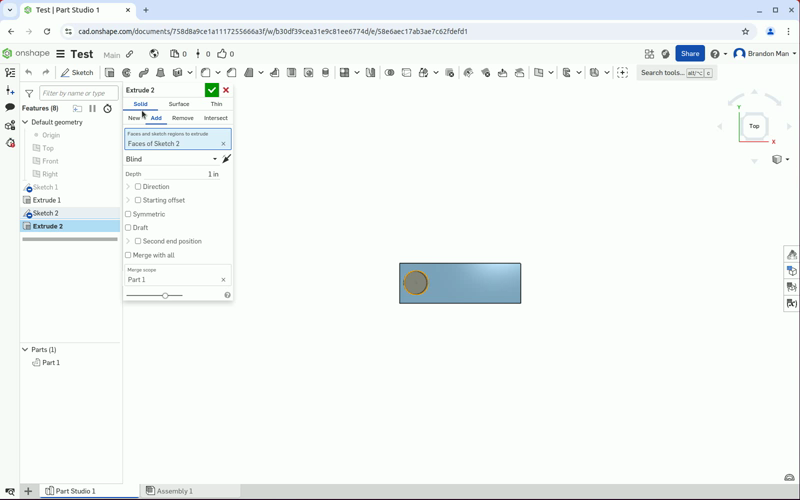
mouse_move(137, 120)
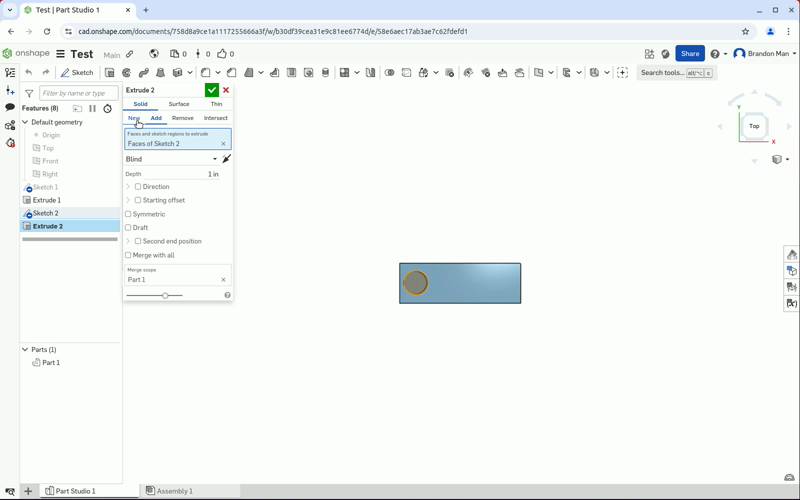
click(137, 120)
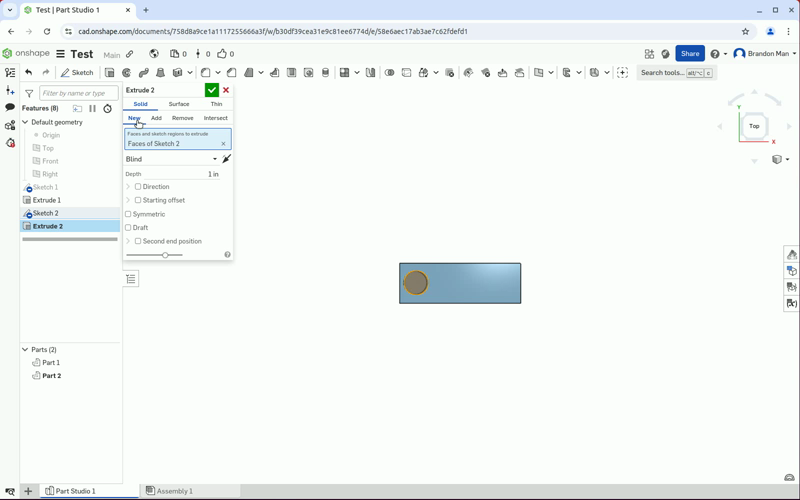
key(tab, 4)
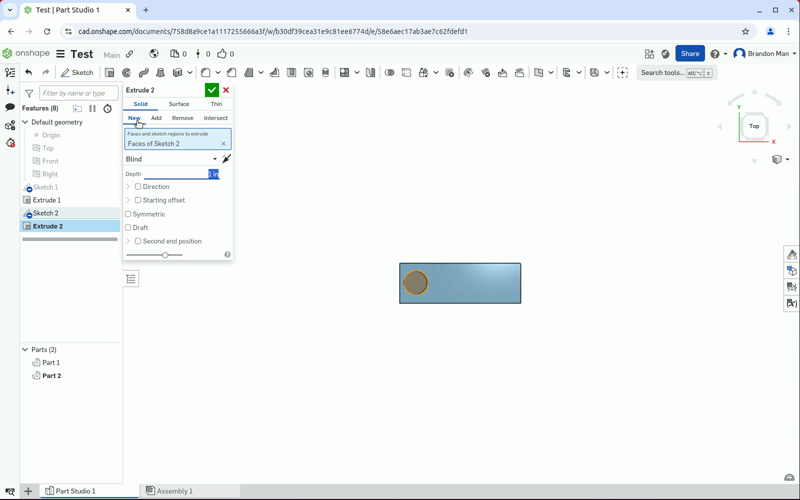
text(23.108)
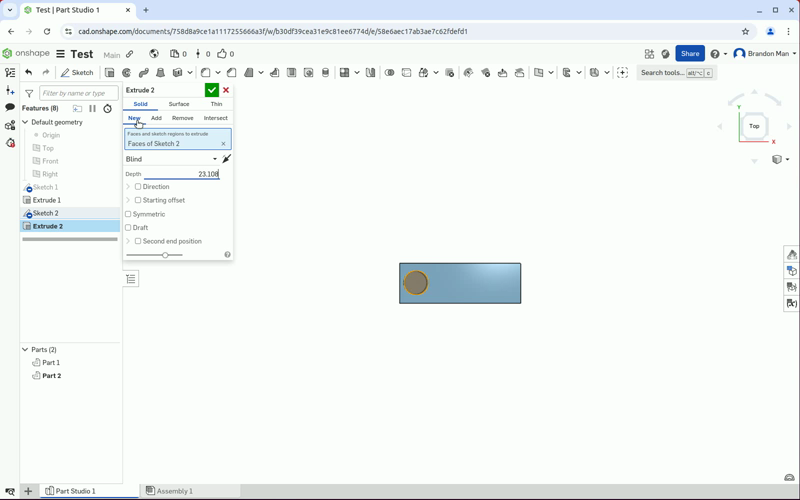
key(enter)
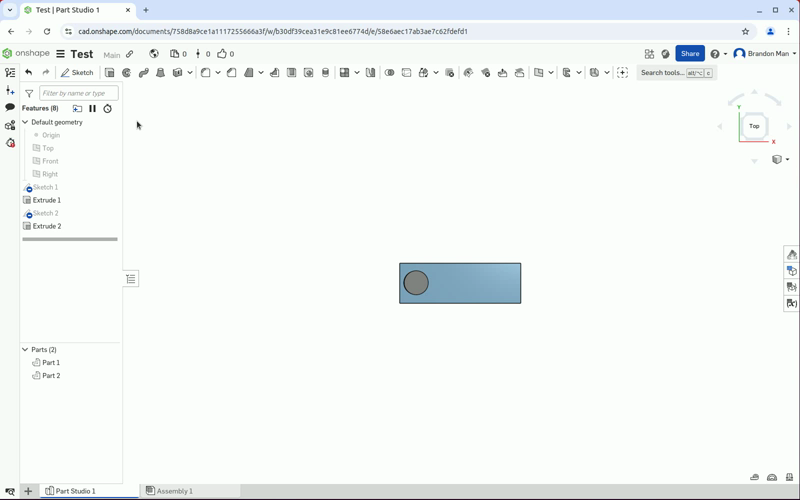
key(shift+h)
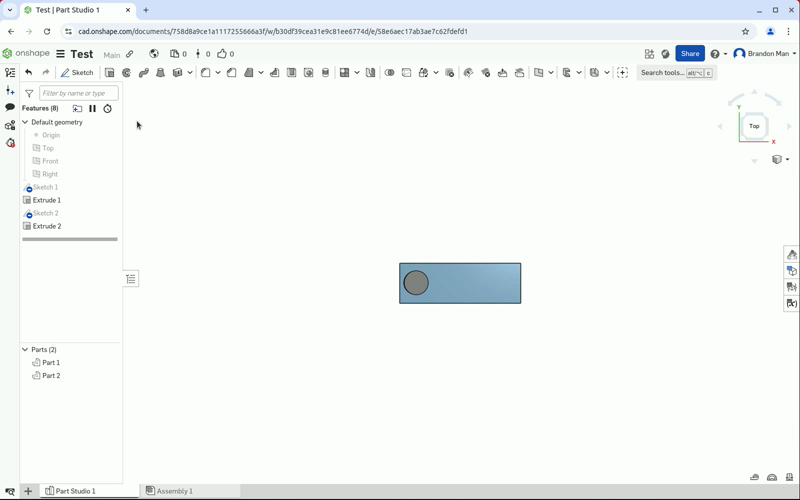
key(shift+h)
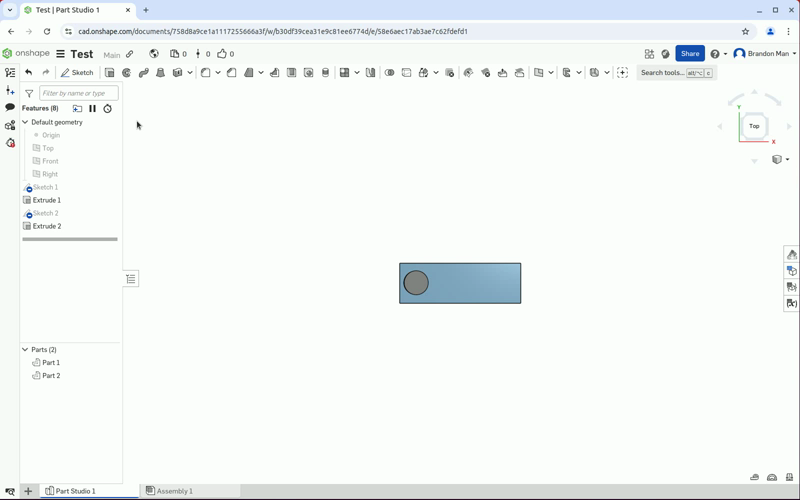
mouse_move(73, 189)
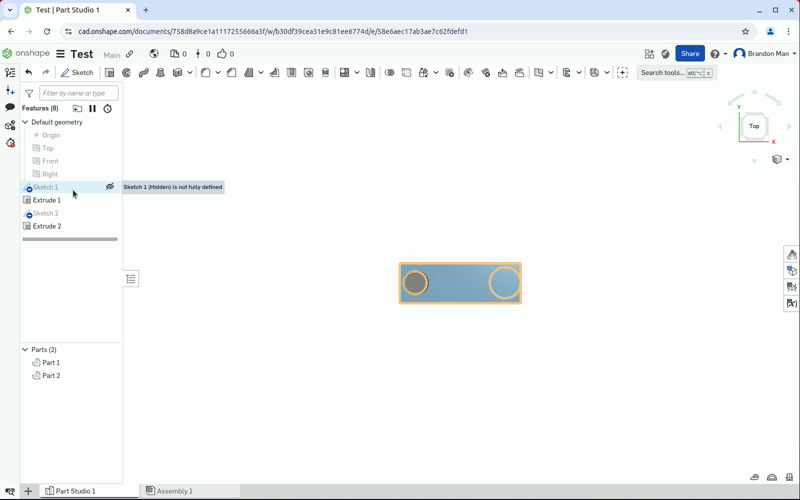
click(73, 189)
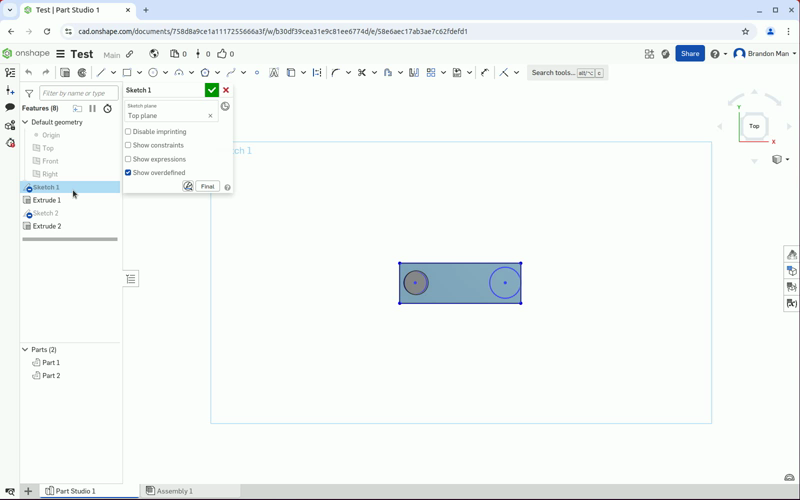
mouse_move(229, 92)
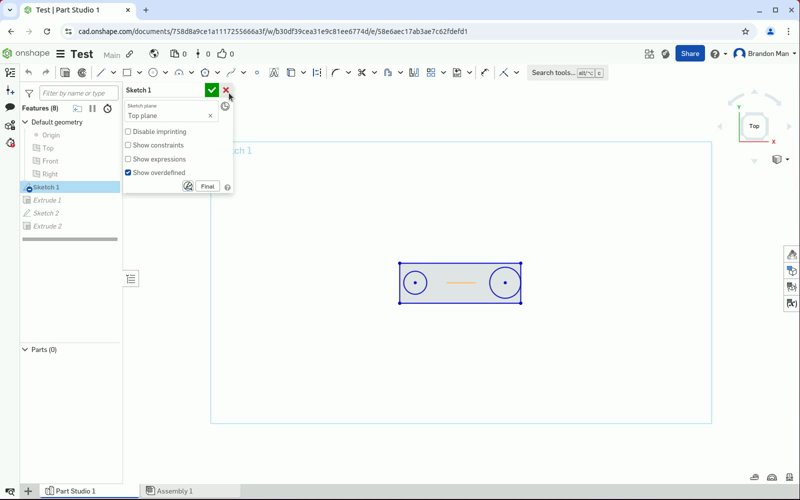
click(229, 92)
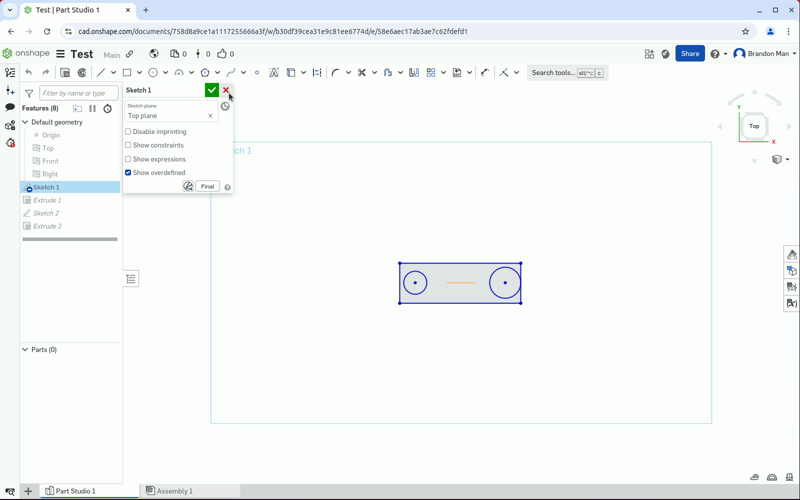
key(shift+s)
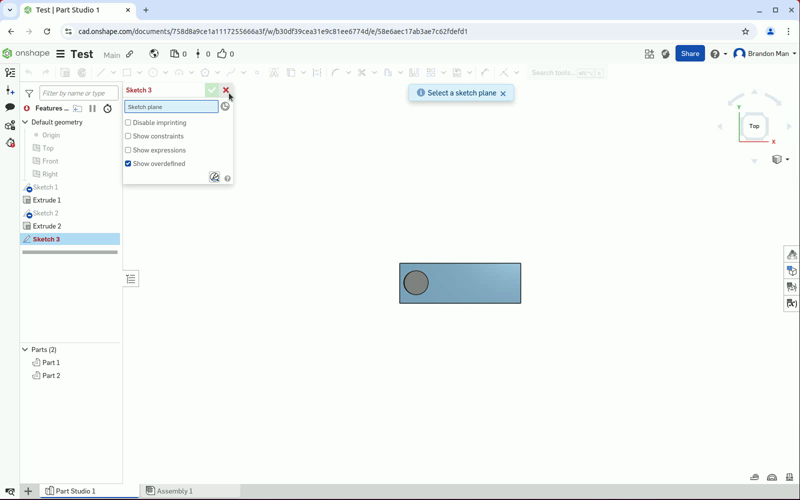
mouse_move(73, 150)
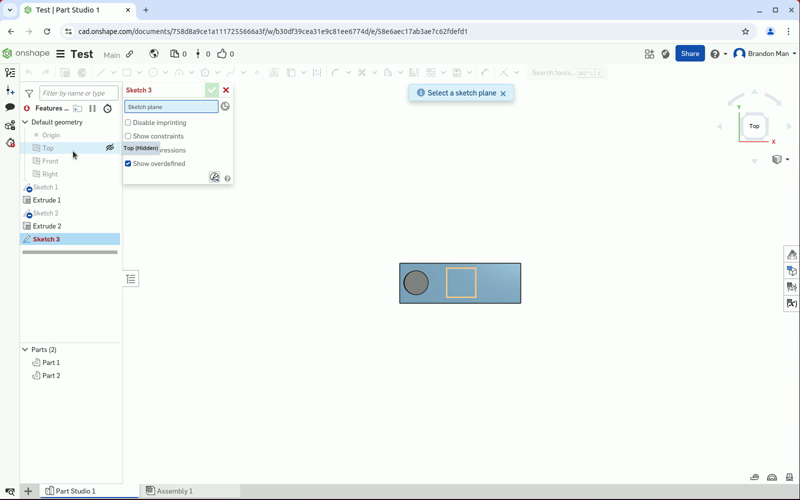
click(73, 150)
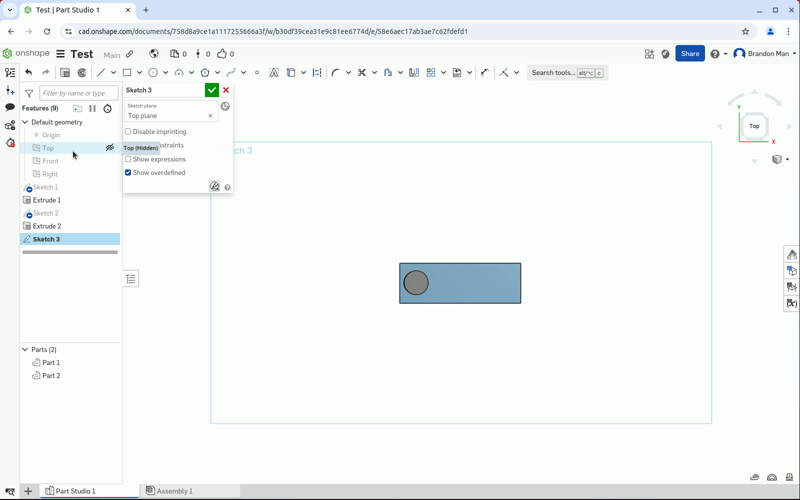
mouse_move(73, 352)
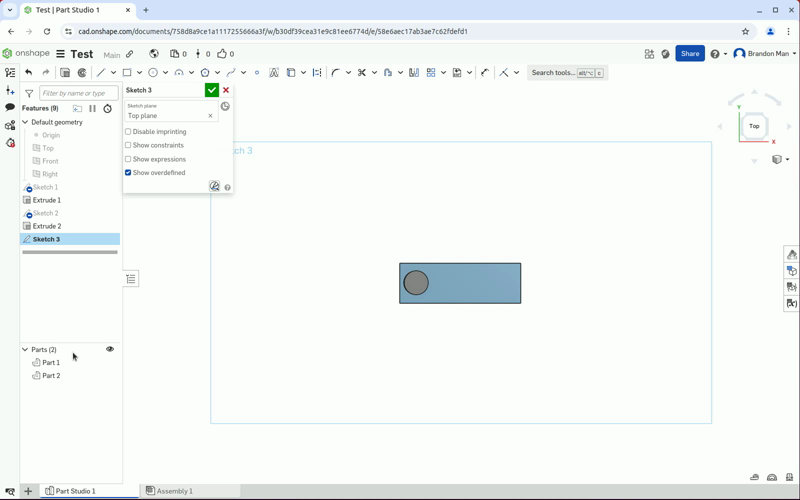
key(y)
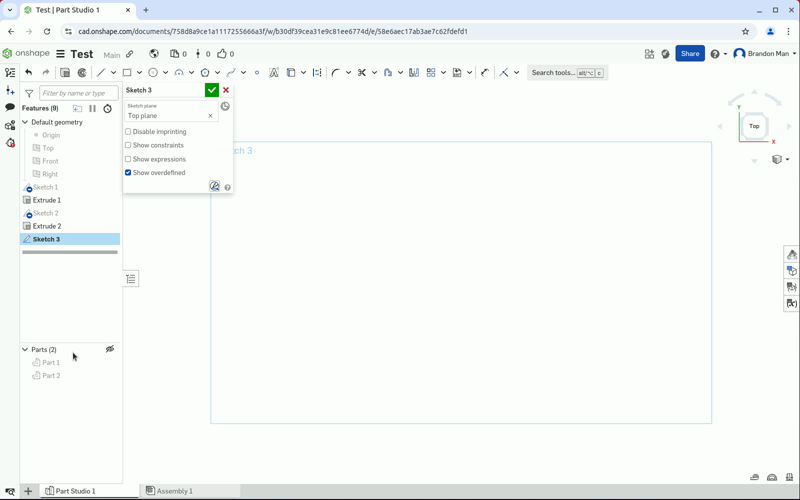
key(c)
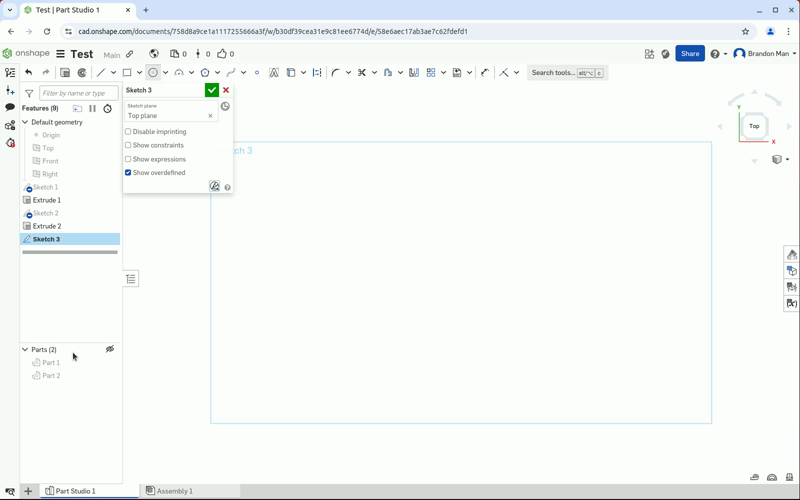
key_down(shift)
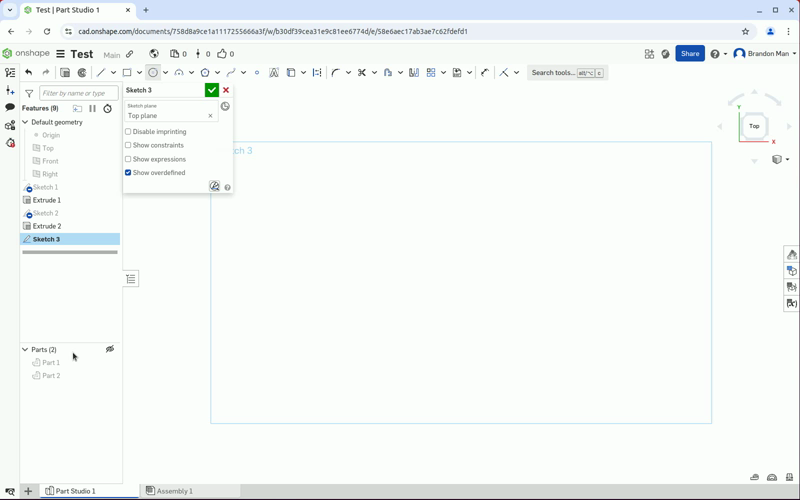
mouse_move(506, 282)
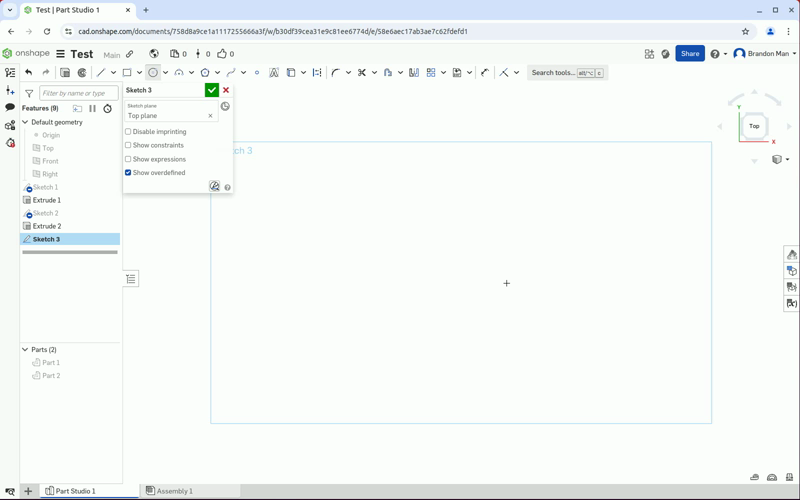
click(506, 282)
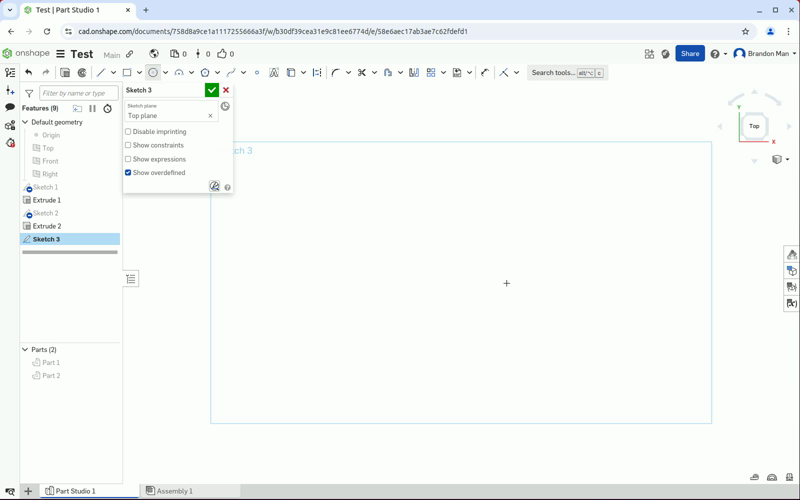
key_up(shift)
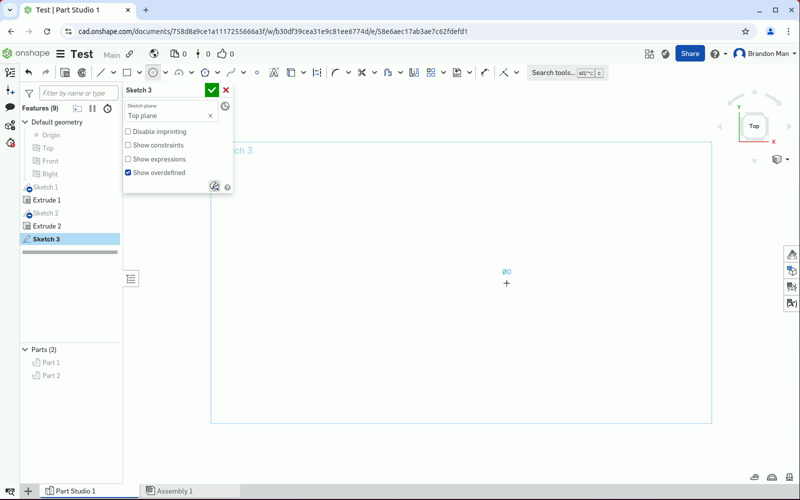
mouse_move(518, 282)
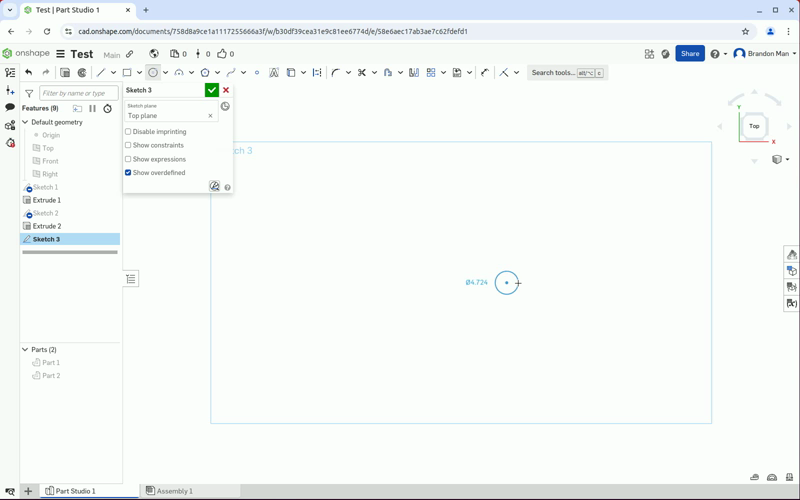
click(518, 282)
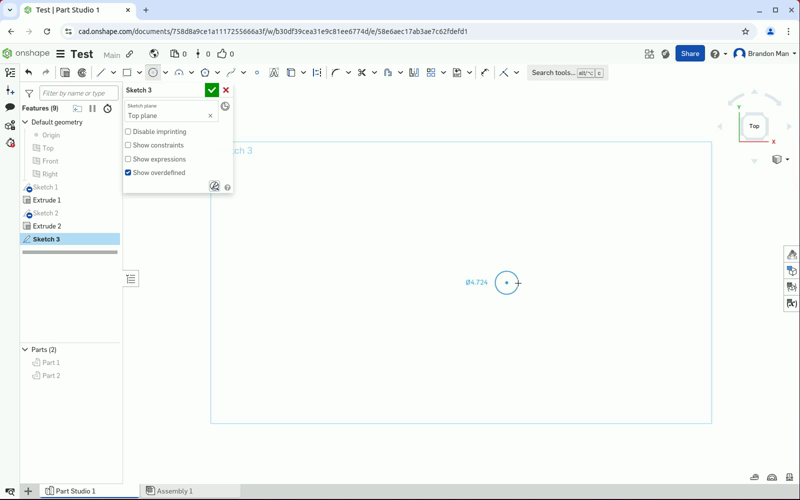
key(esc)
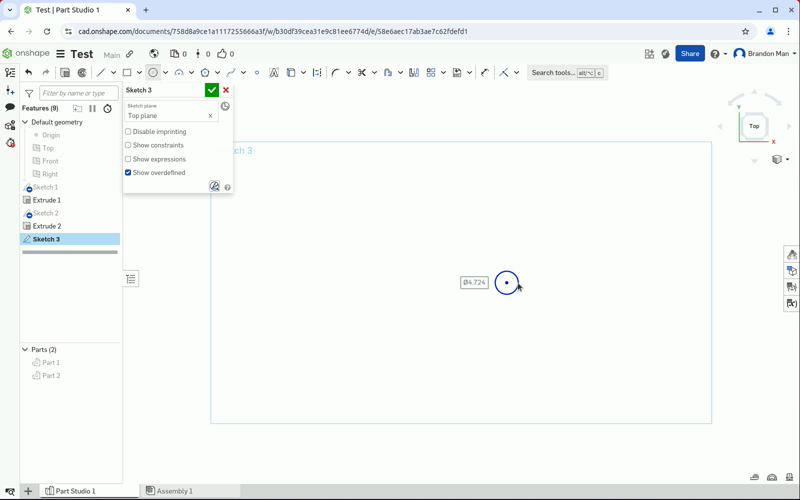
mouse_move(498, 279)
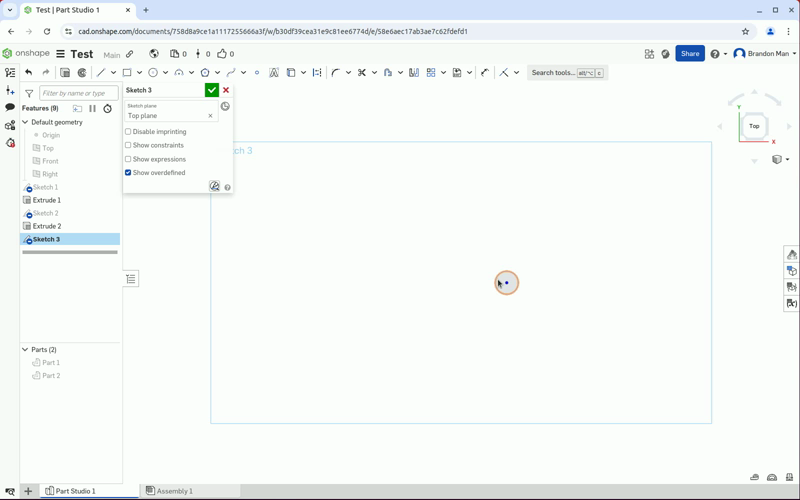
scroll(6)
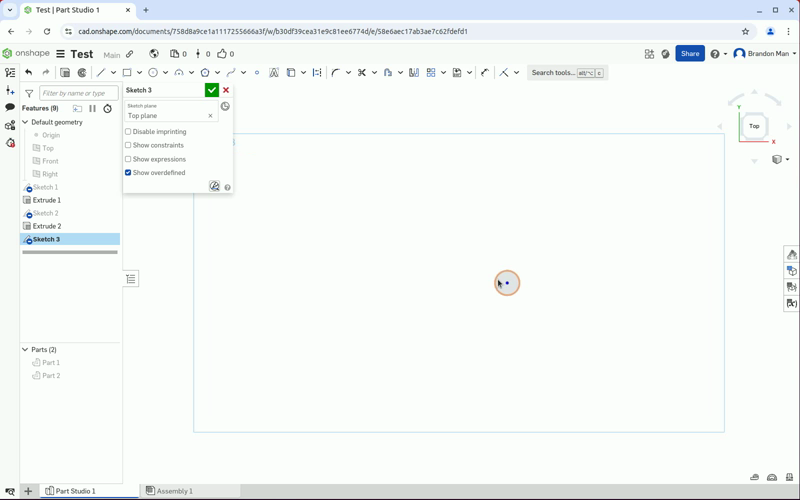
scroll(6)
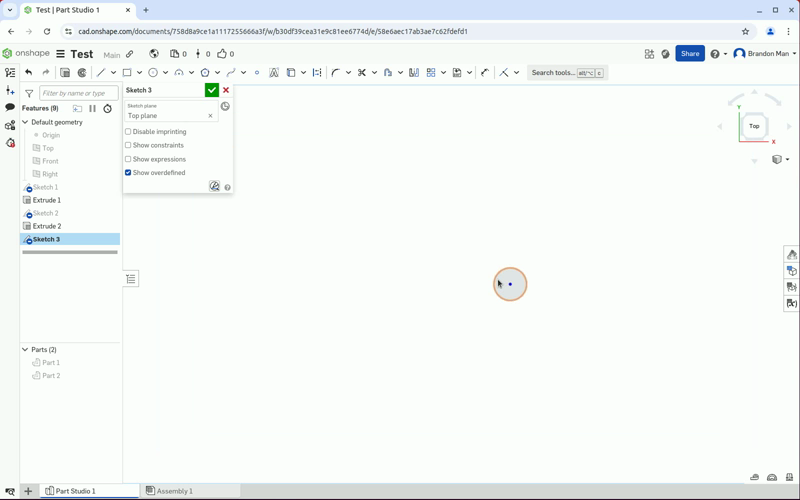
scroll(6)
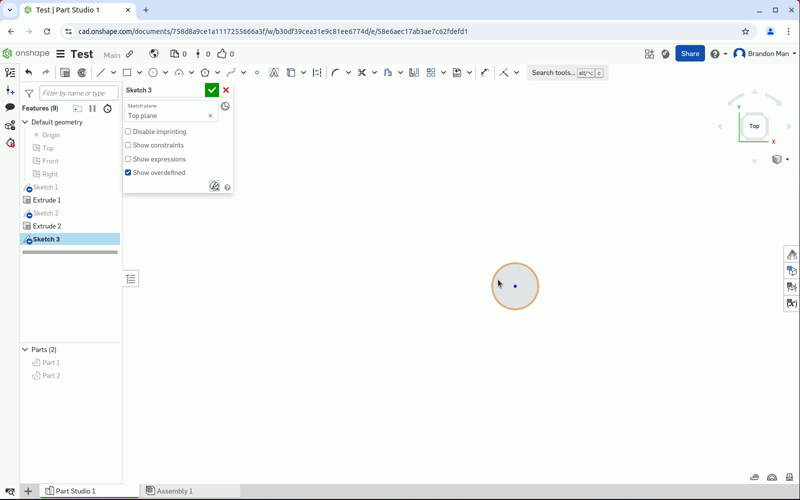
scroll(6)
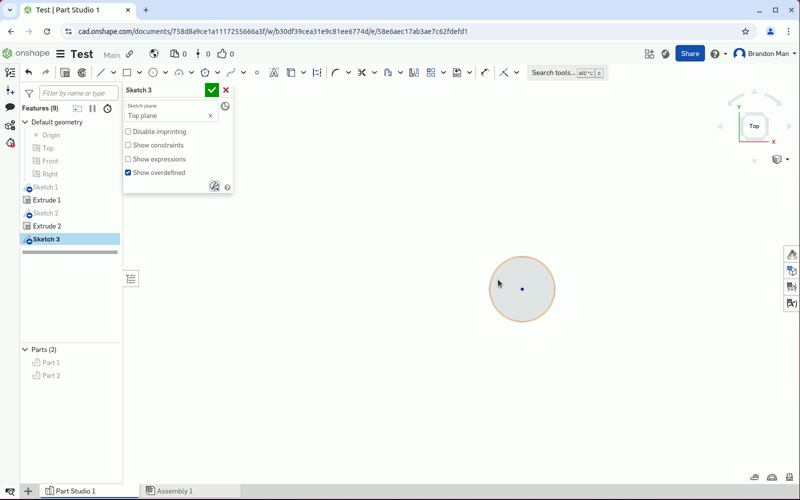
scroll(6)
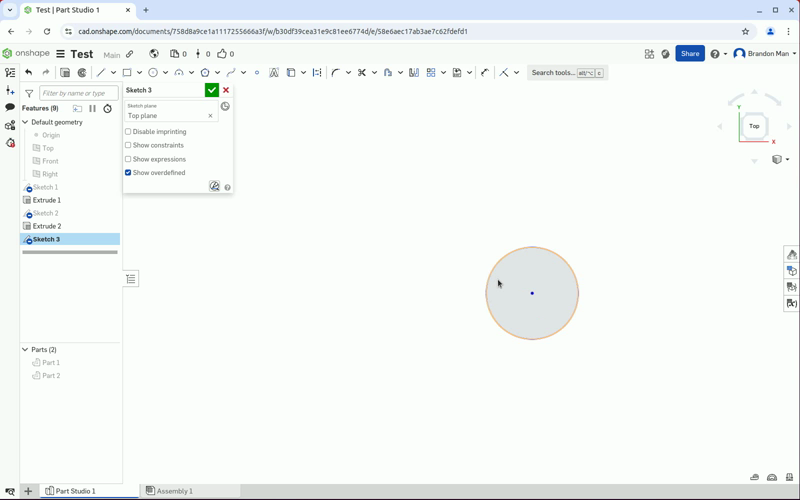
scroll(6)
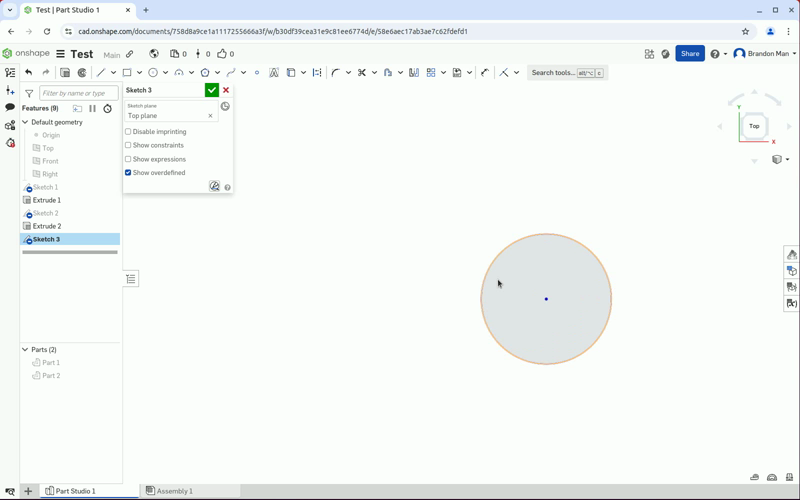
scroll(6)
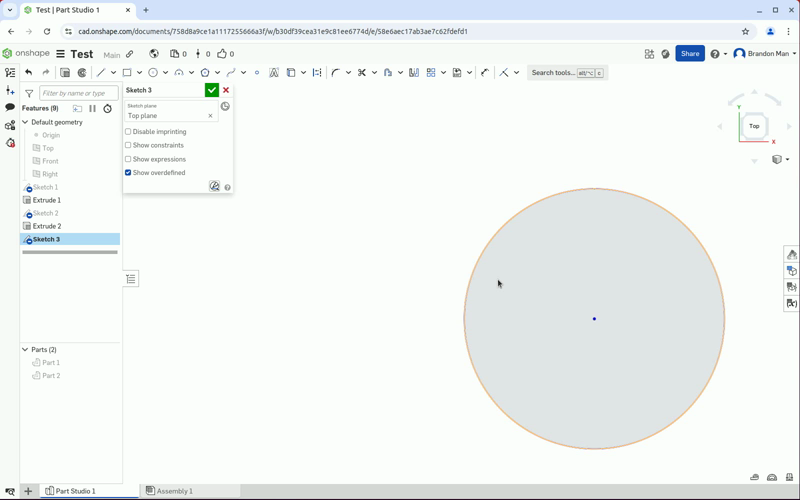
click(498, 279)
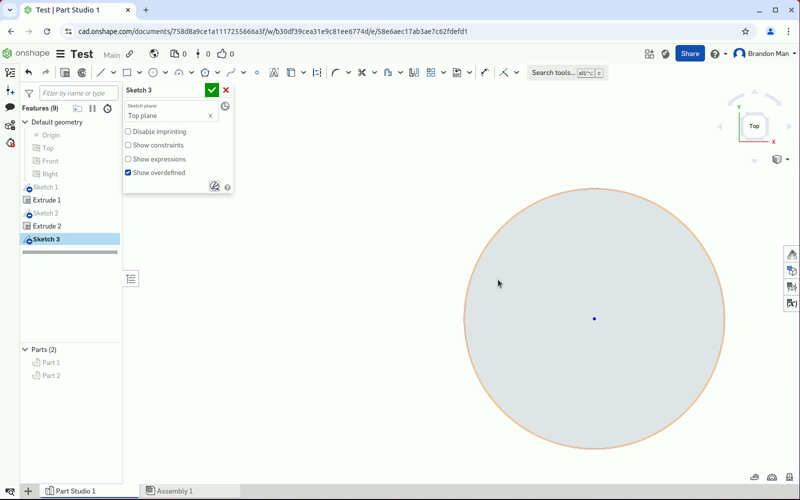
scroll(-6)
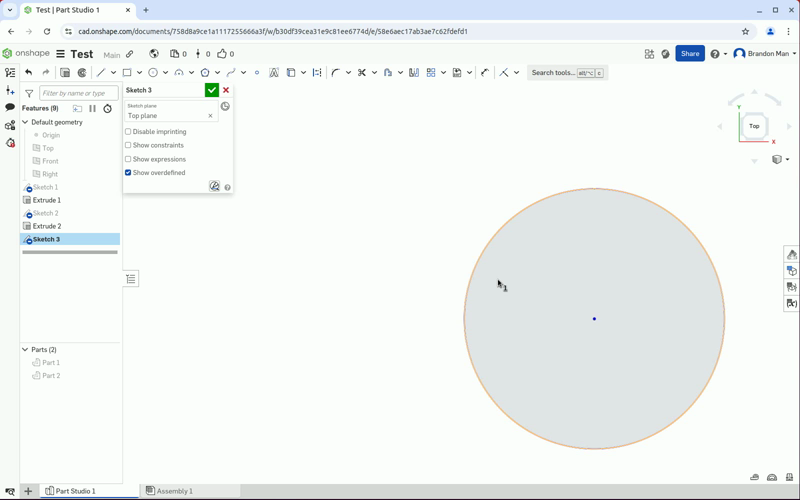
scroll(-6)
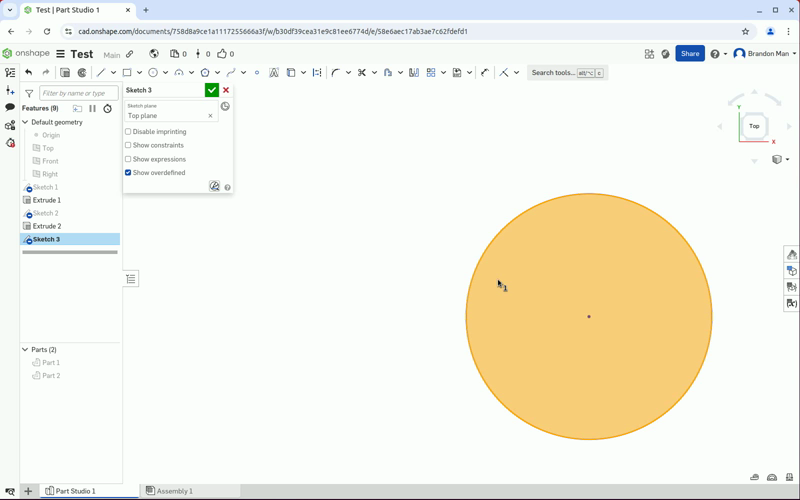
scroll(-6)
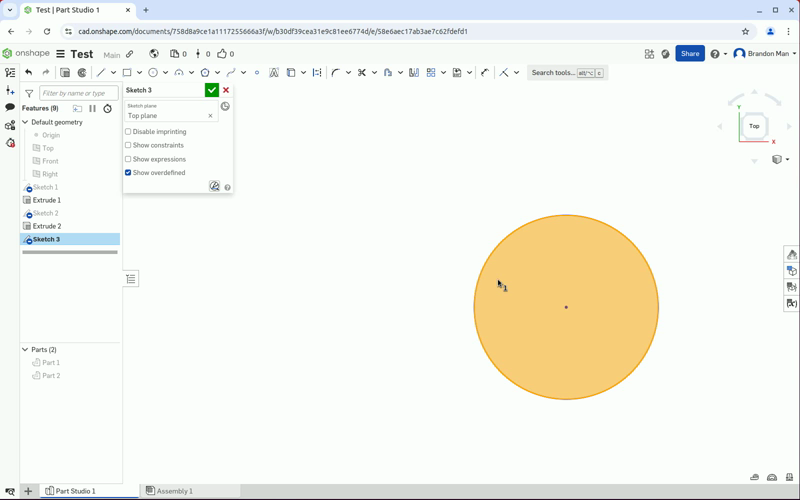
scroll(-6)
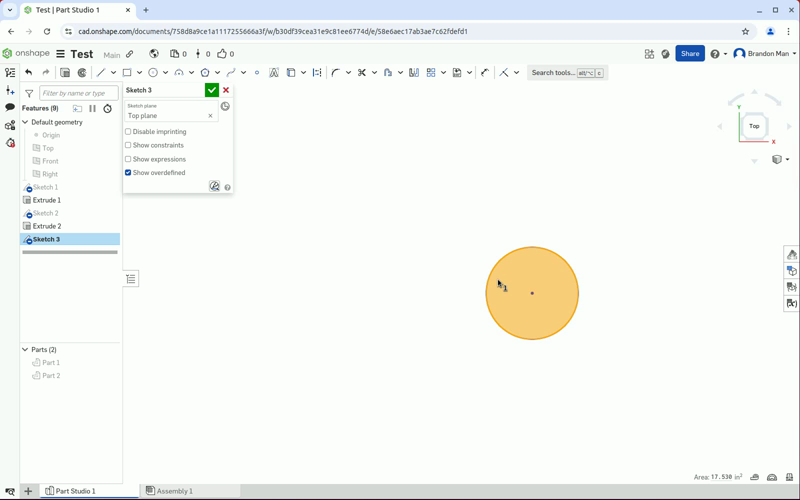
scroll(-6)
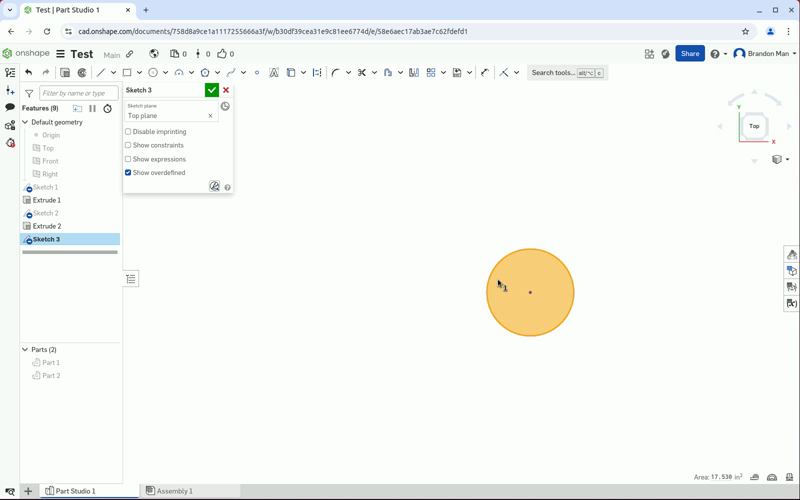
scroll(-6)
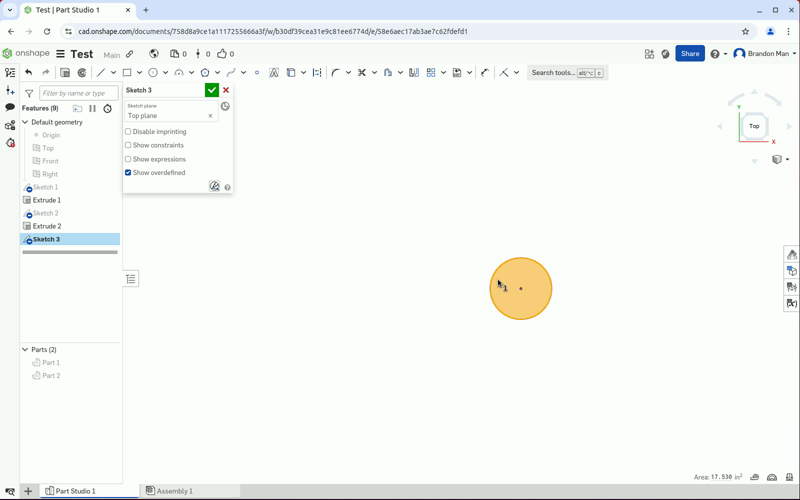
scroll(-6)
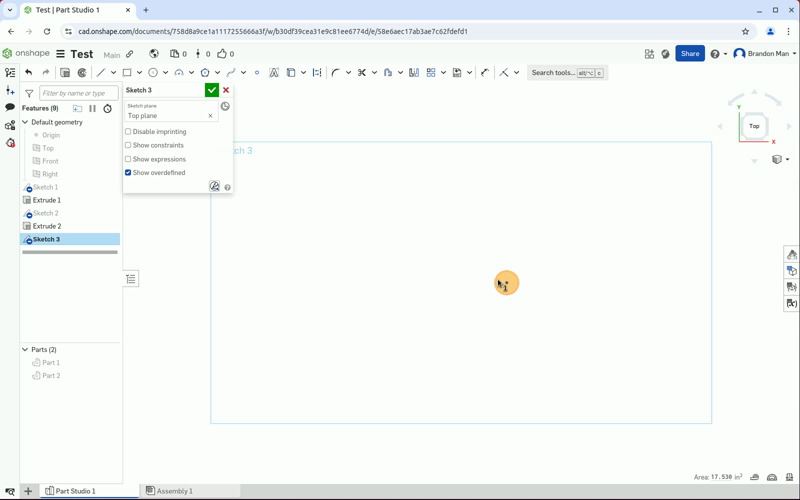
mouse_move(73, 352)
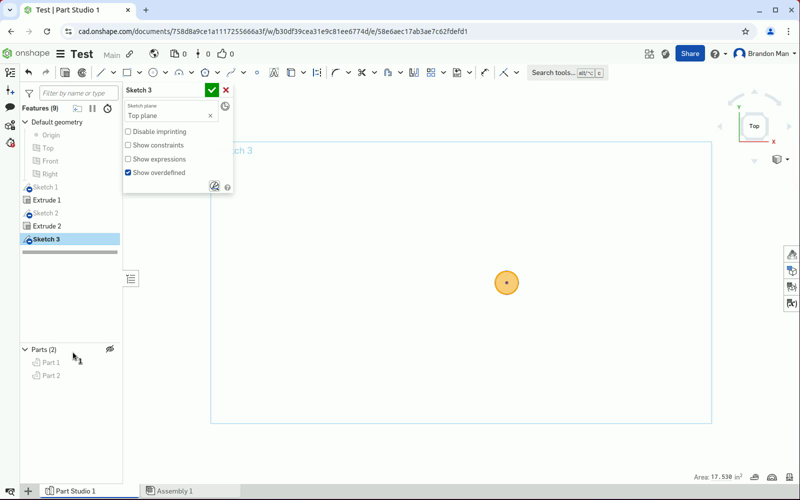
key(shift+y)
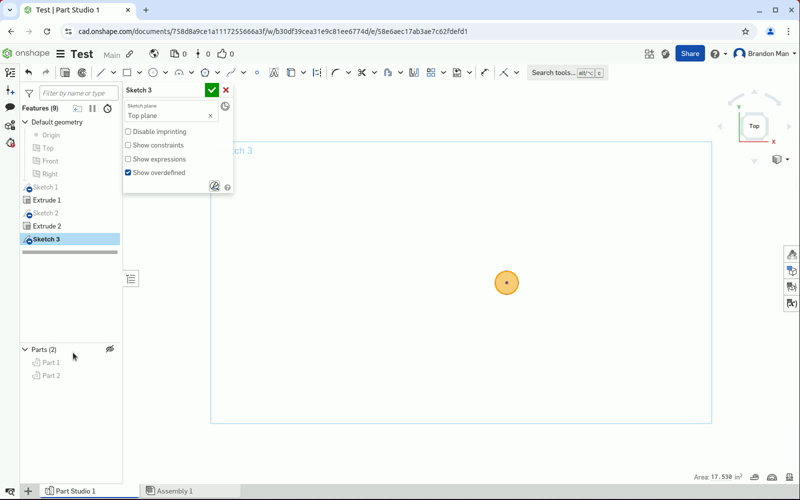
key(shift+e)
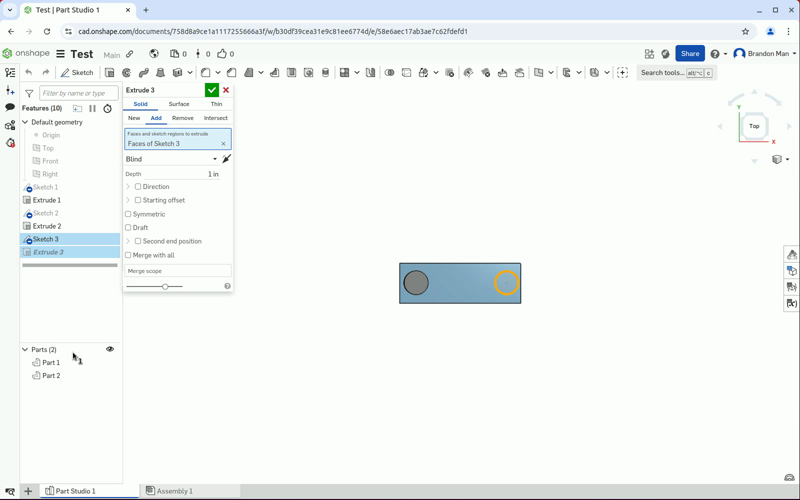
mouse_move(143, 106)
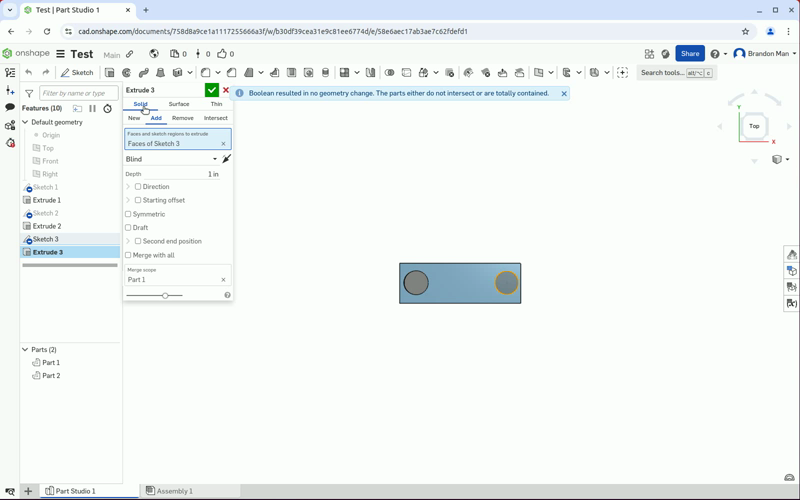
click(143, 106)
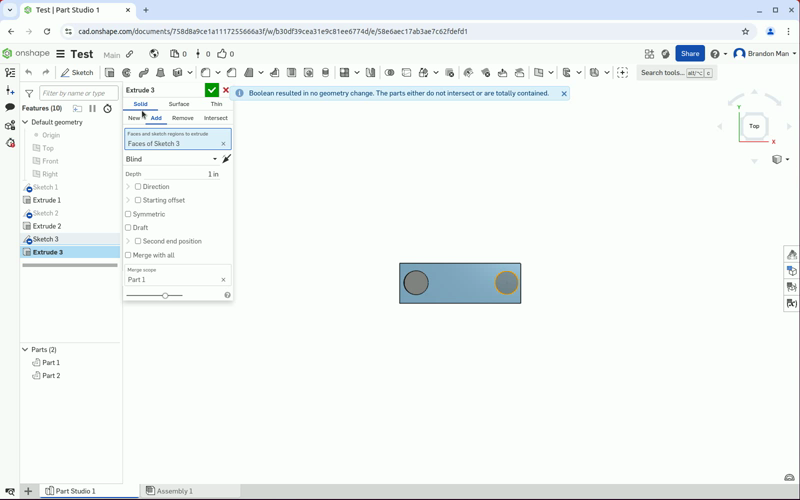
mouse_move(137, 120)
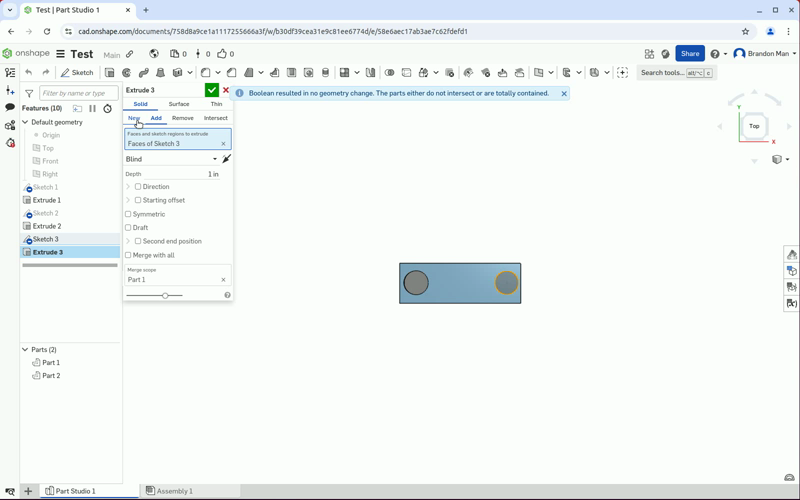
click(137, 120)
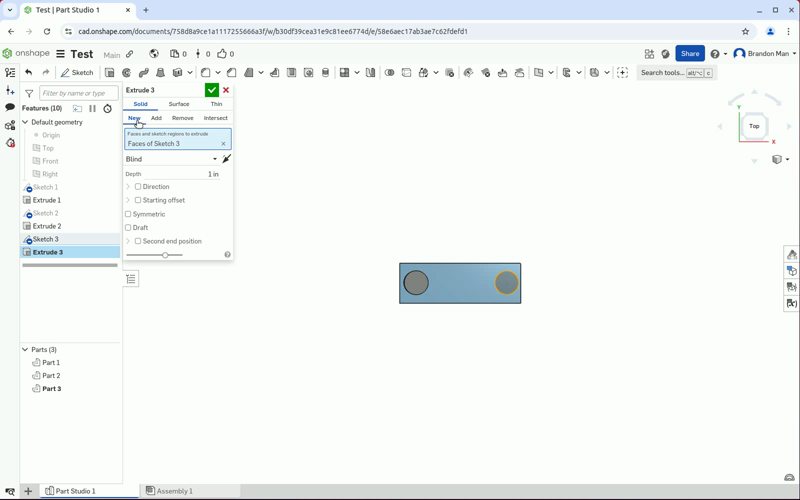
key(tab, 4)
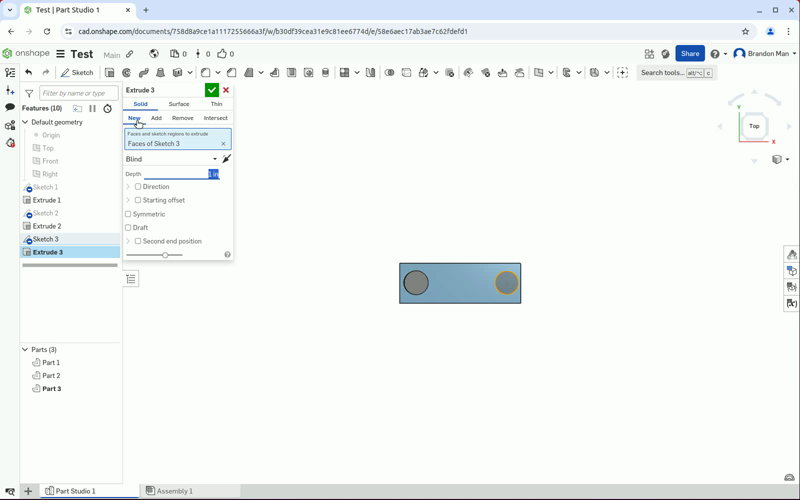
text(23.108)
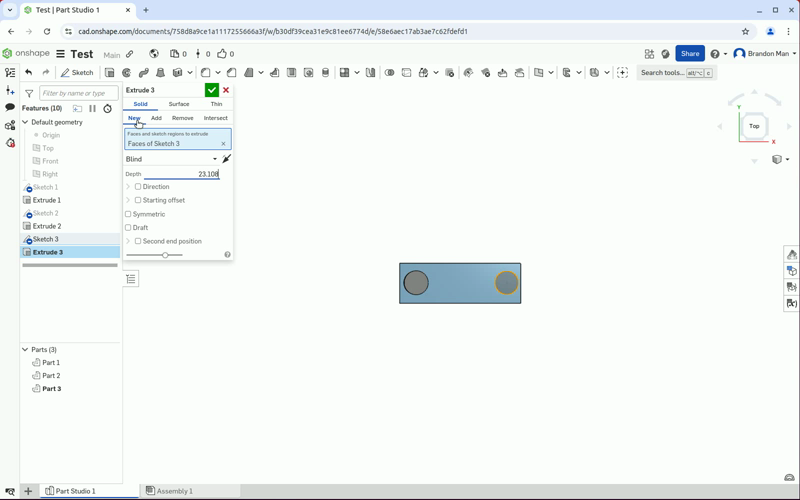
key(enter)
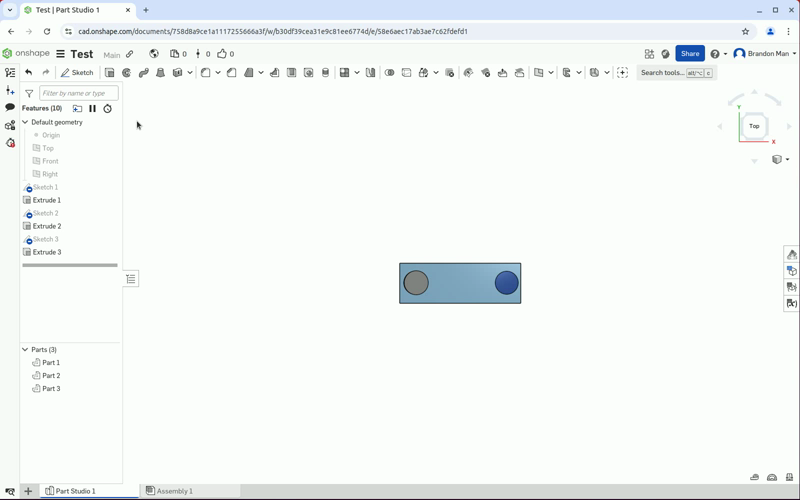
key(shift+h)
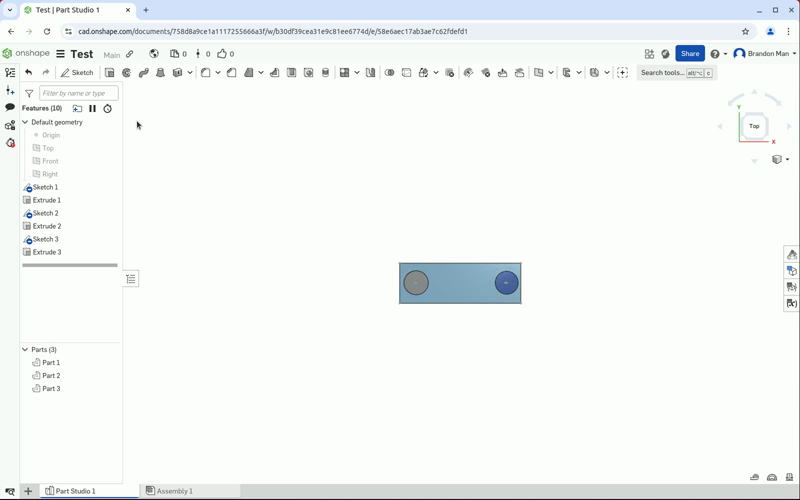
key(shift+h)
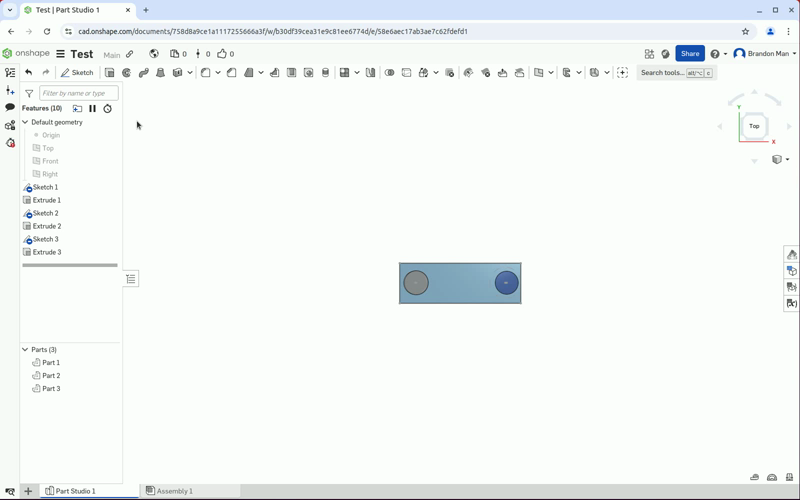
key(shift+7)
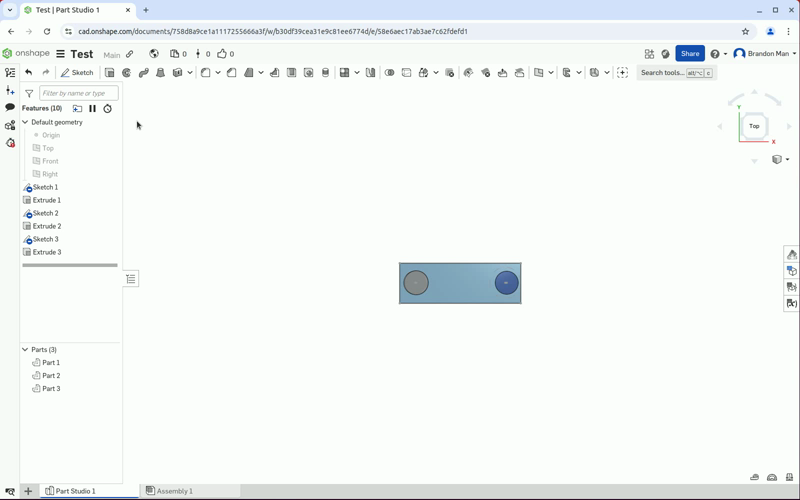
key(up, 3)
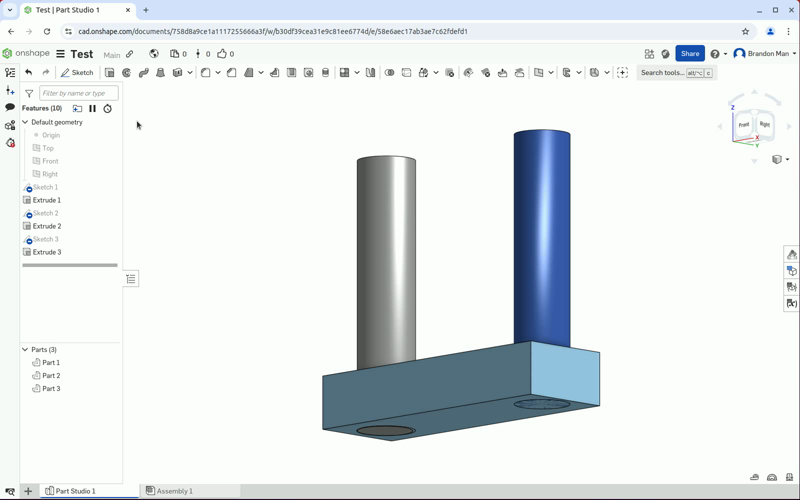
key(left, 3)
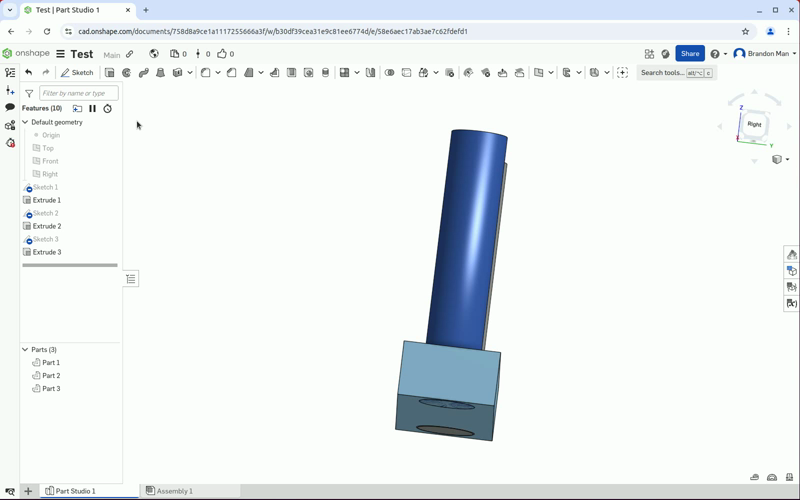
key(right, 3)
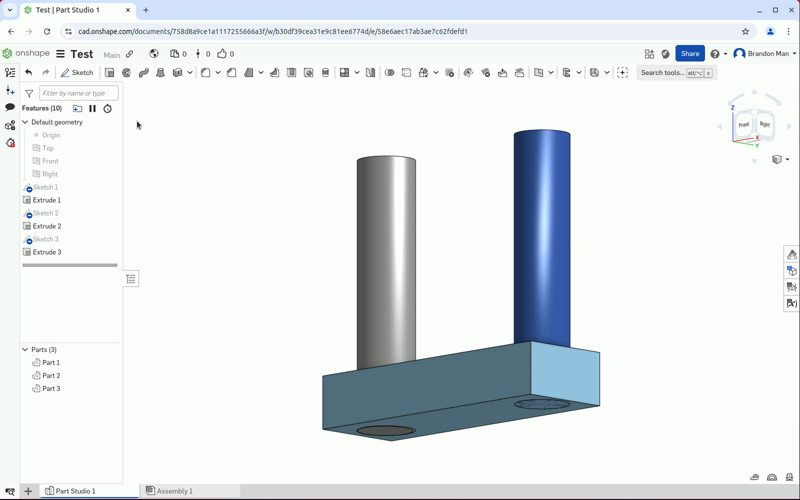
key(down, 3)
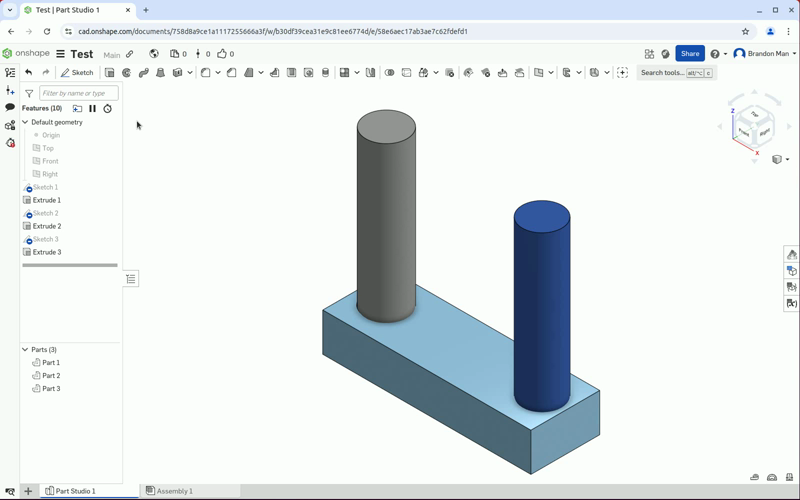
mouse_move(73, 189)
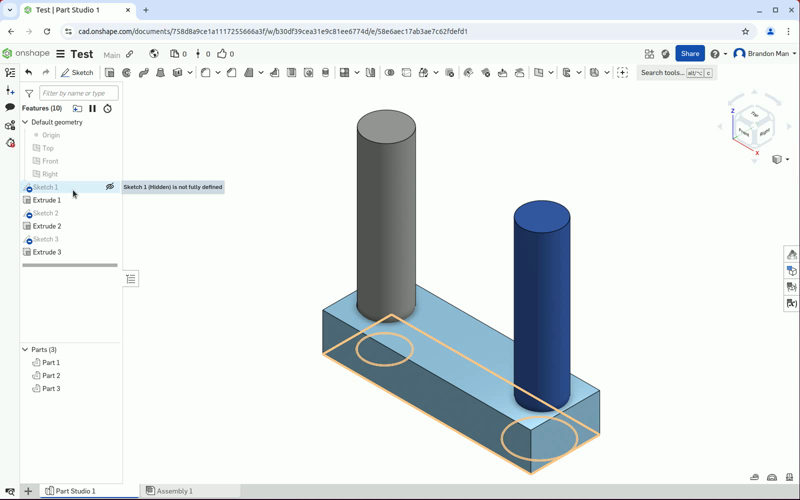
click(73, 189)